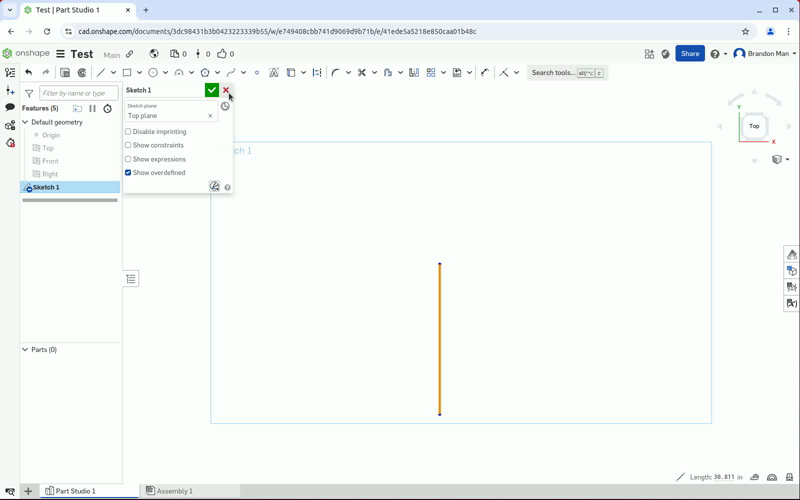
key(shift+h)
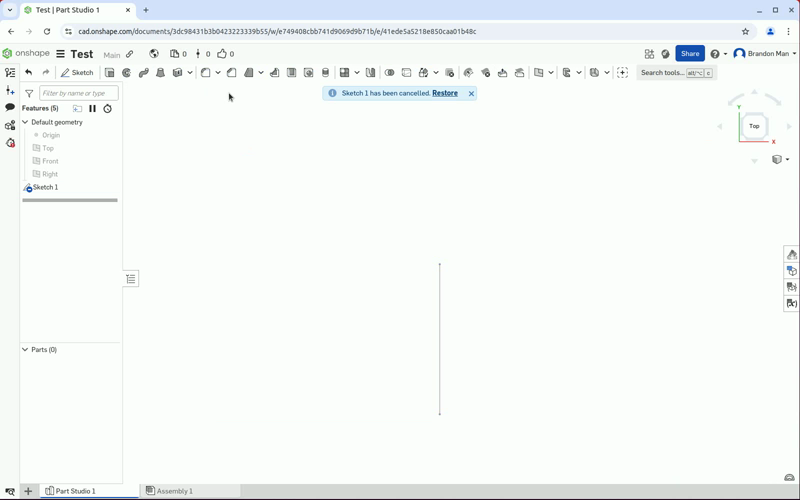
key(shift+s)
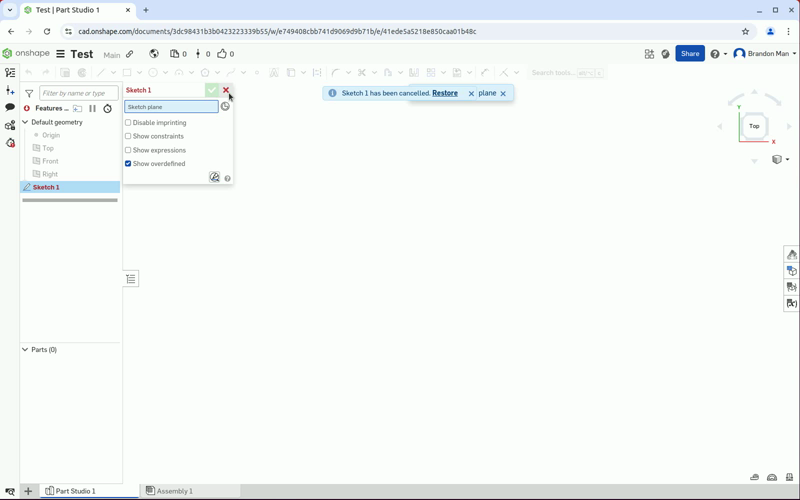
mouse_move(73, 150)
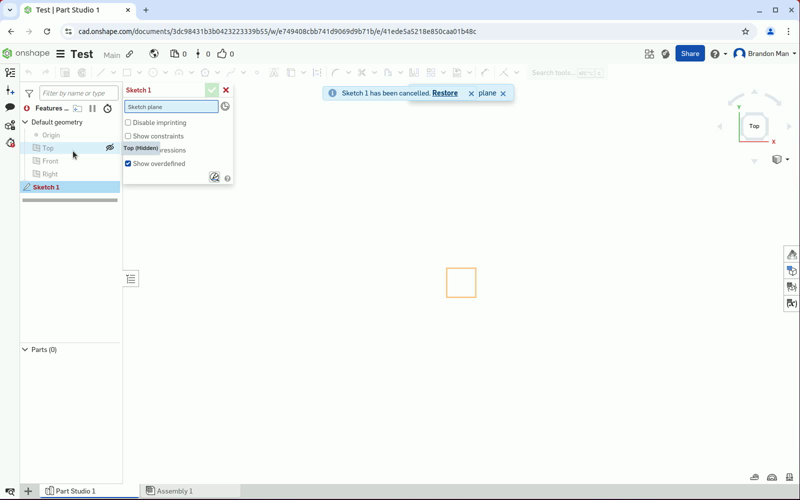
click(73, 150)
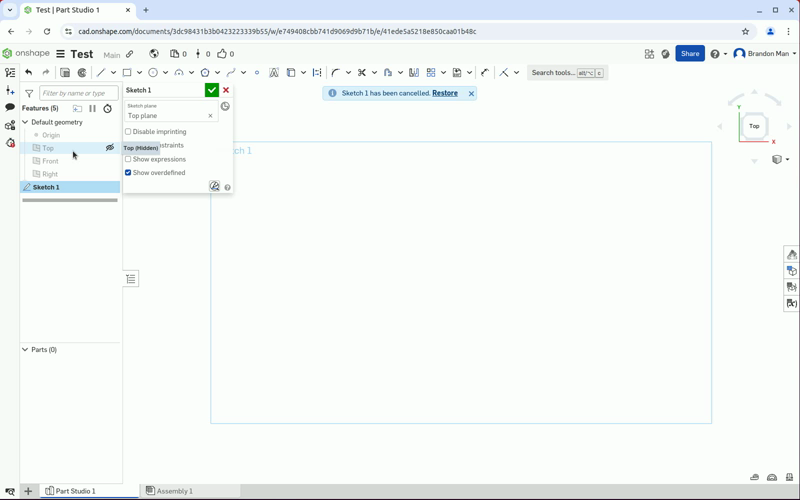
mouse_move(73, 352)
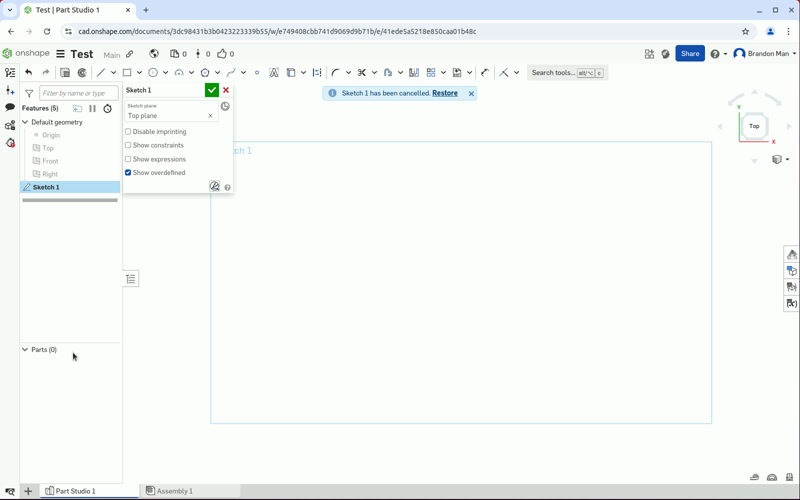
key(y)
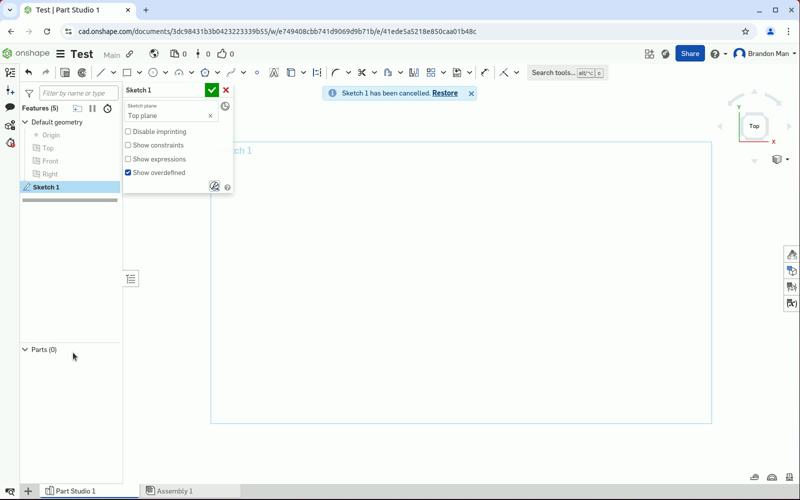
key(l)
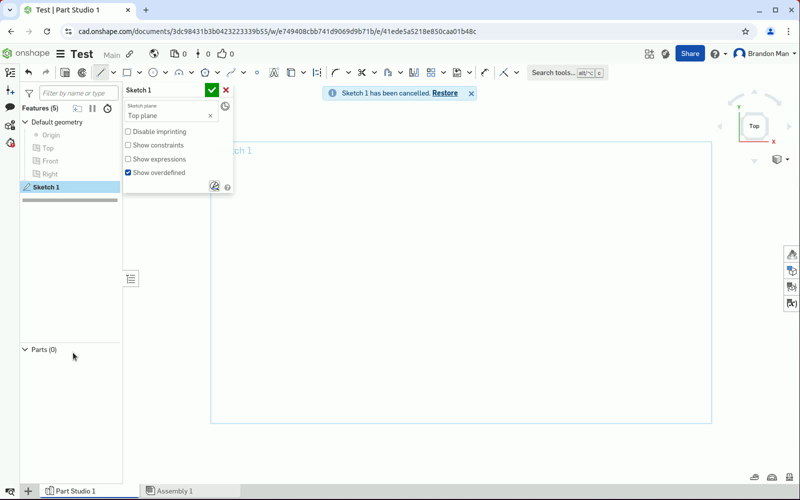
key_down(shift)
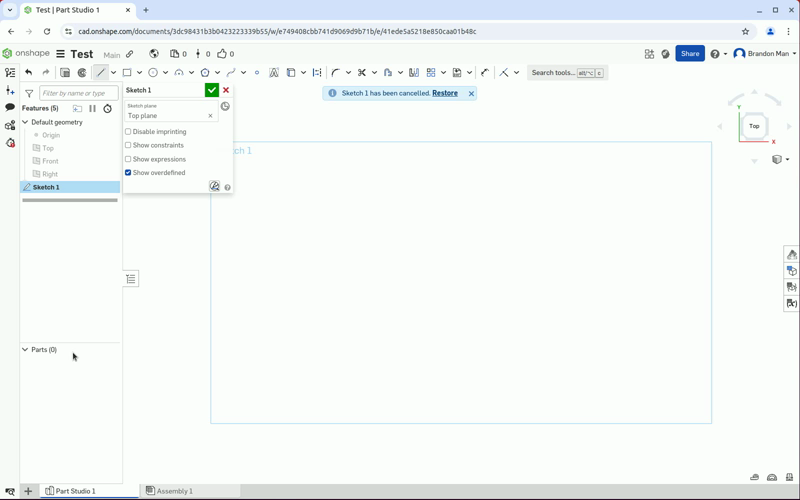
mouse_move(460, 282)
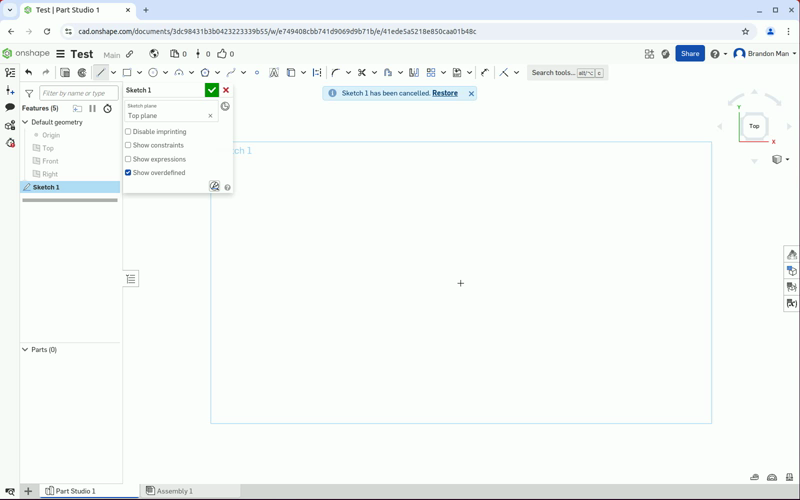
click(460, 282)
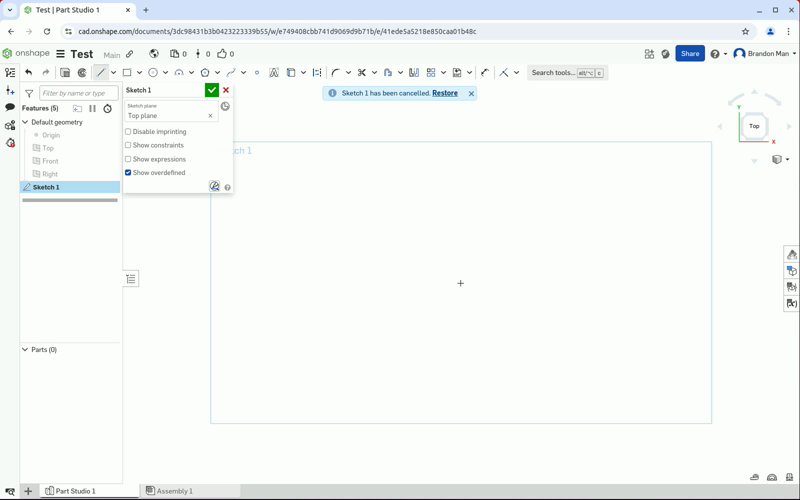
key_up(shift)
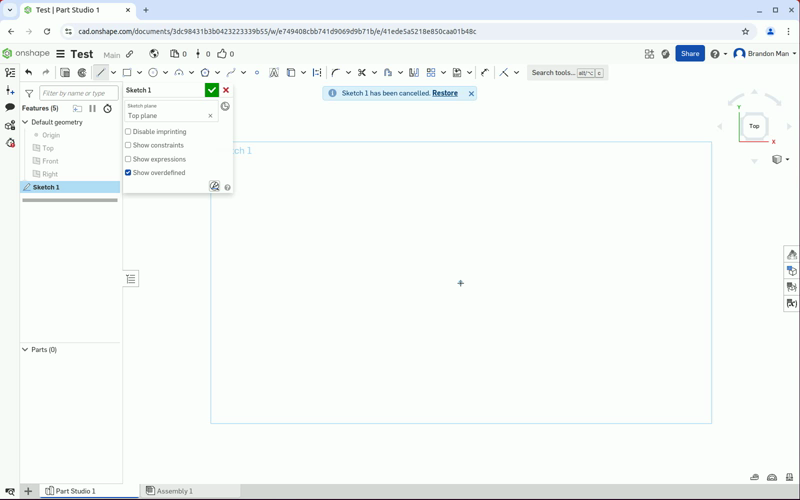
key_down(shift)
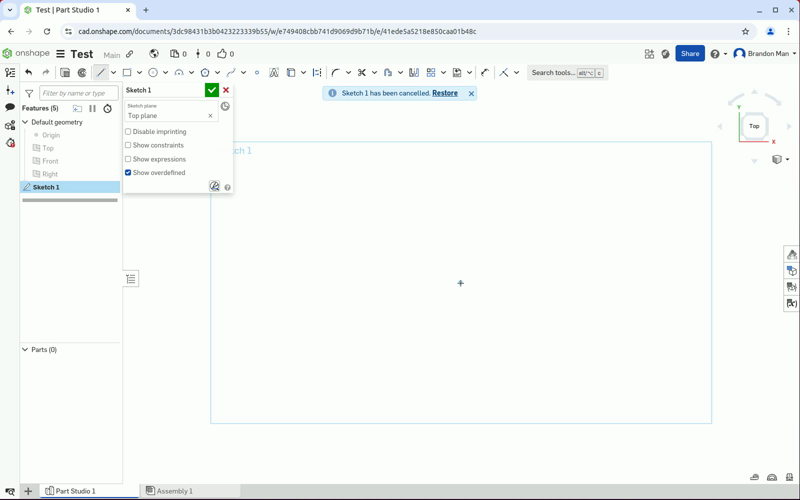
mouse_move(573, 282)
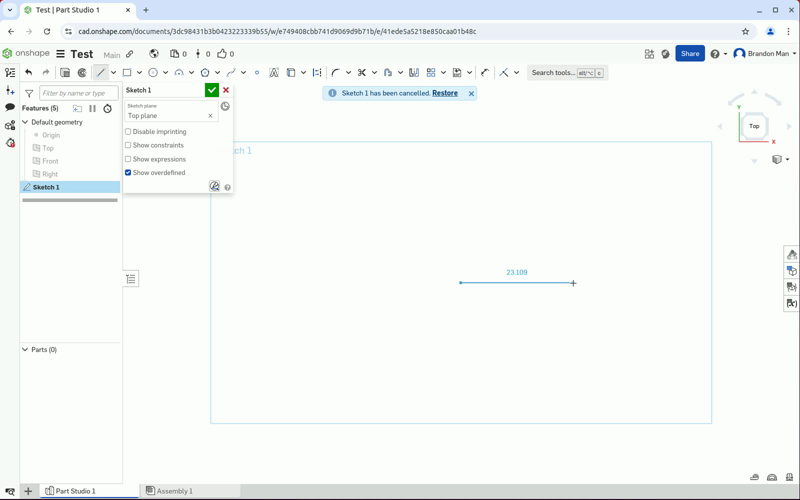
click(573, 282)
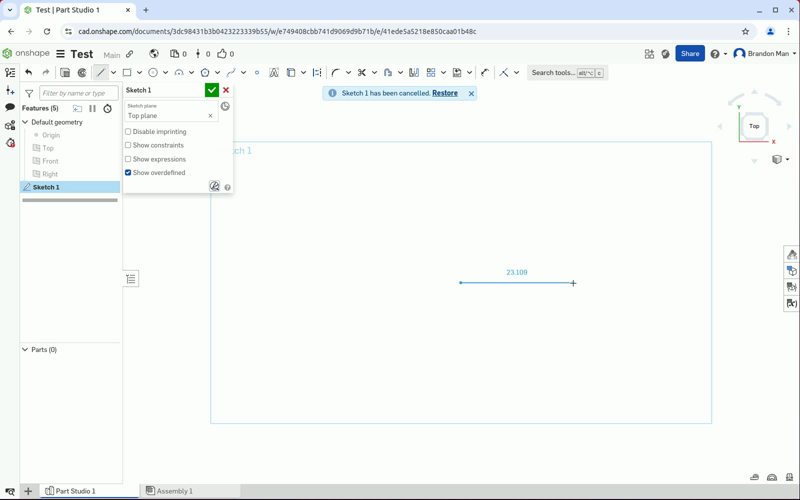
key_up(shift)
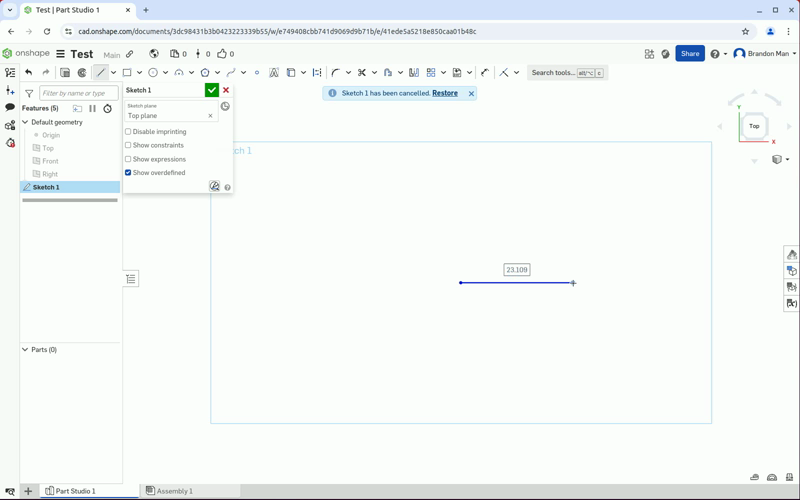
key_down(shift)
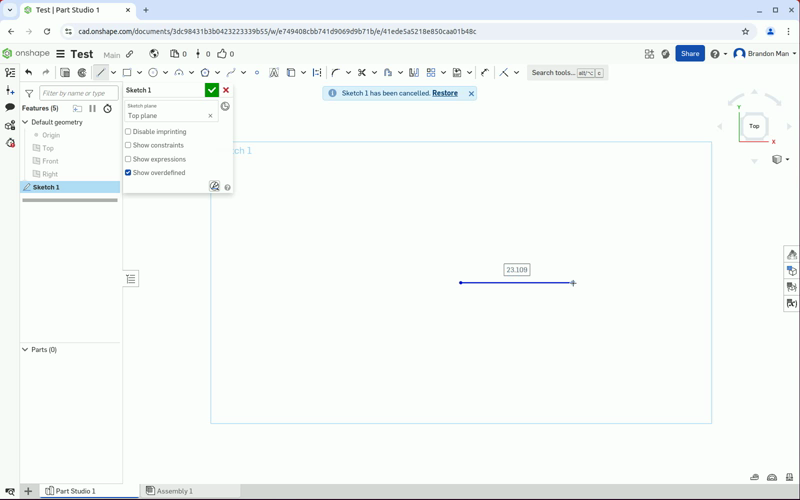
mouse_move(573, 213)
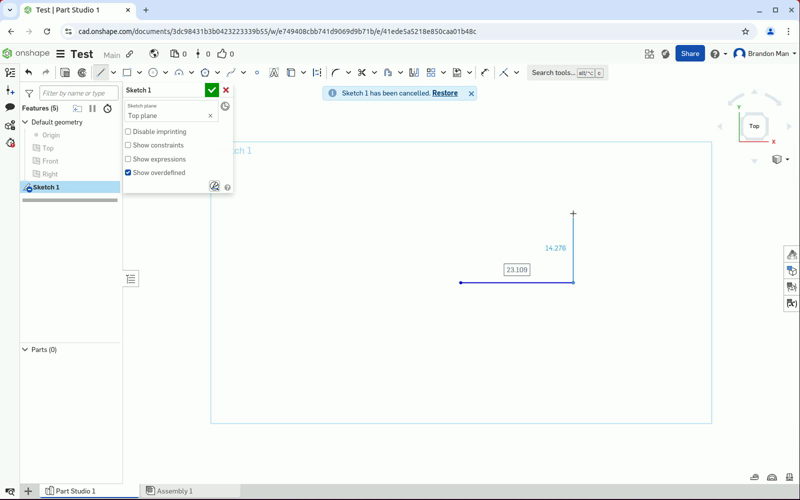
click(573, 213)
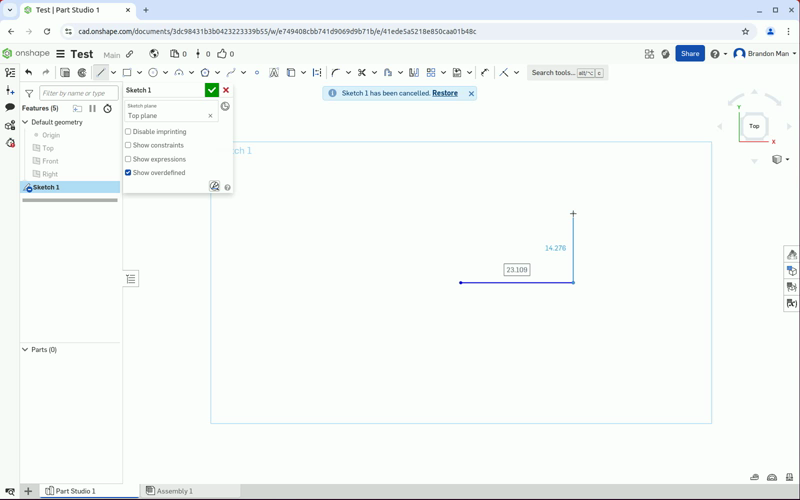
key_up(shift)
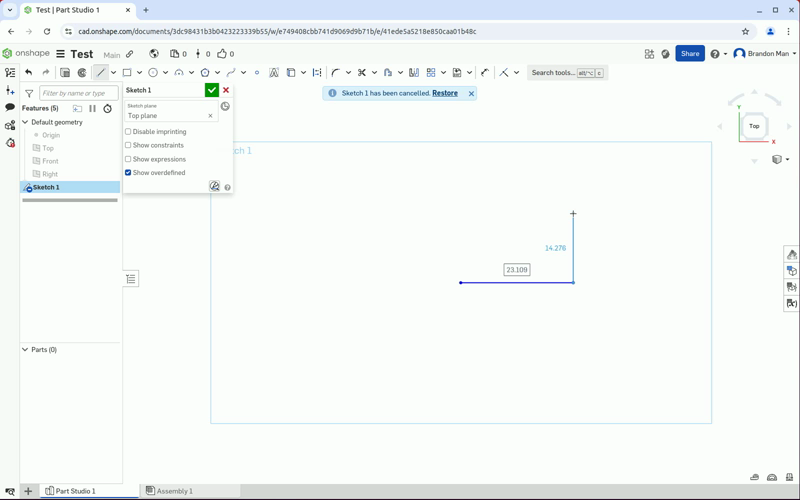
key_down(shift)
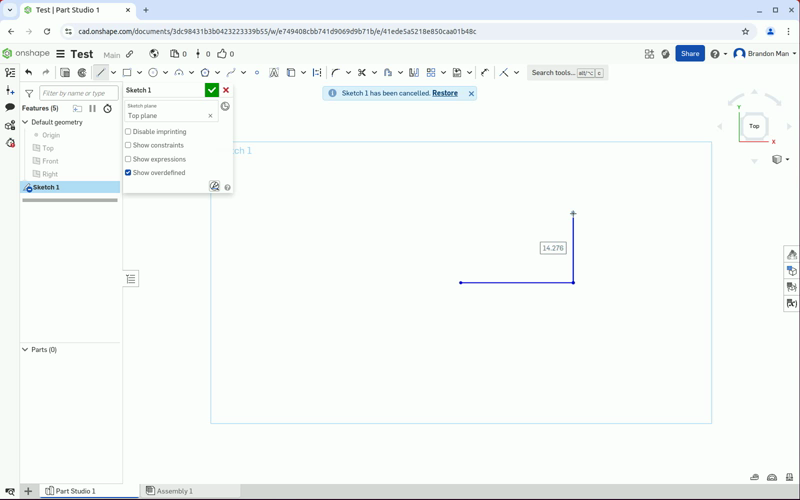
mouse_move(460, 213)
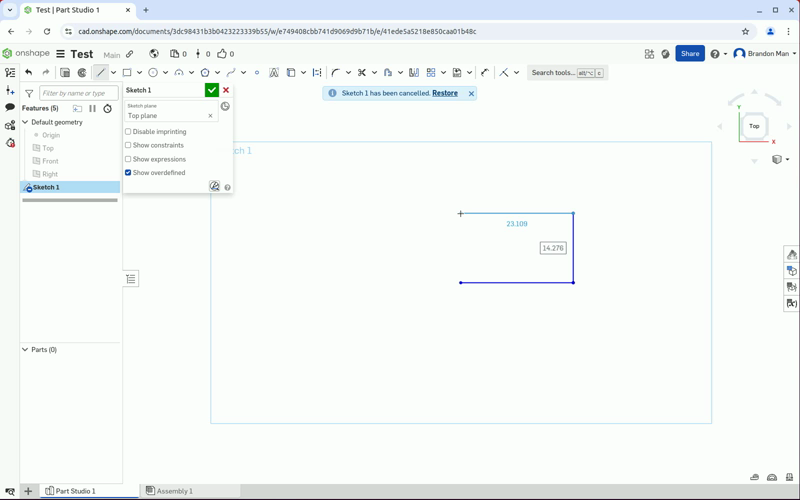
click(460, 213)
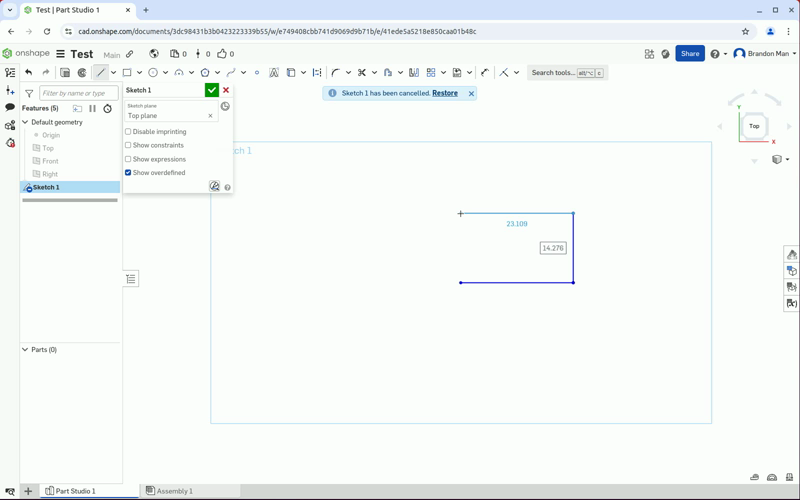
key_up(shift)
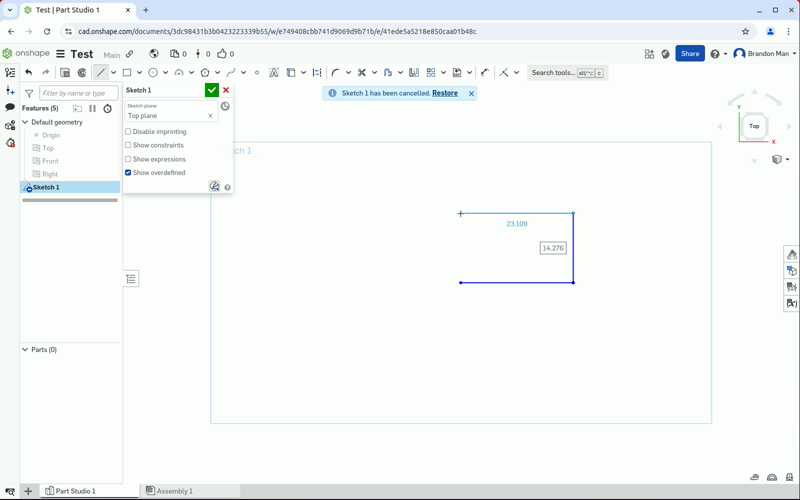
key_down(shift)
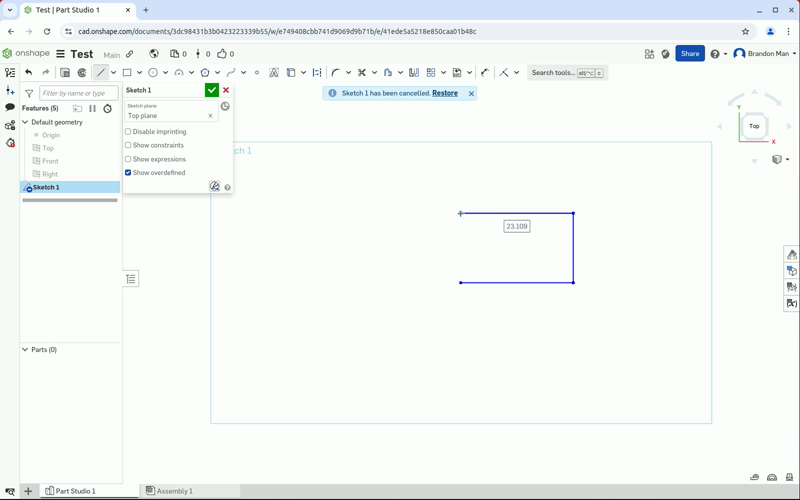
mouse_move(460, 282)
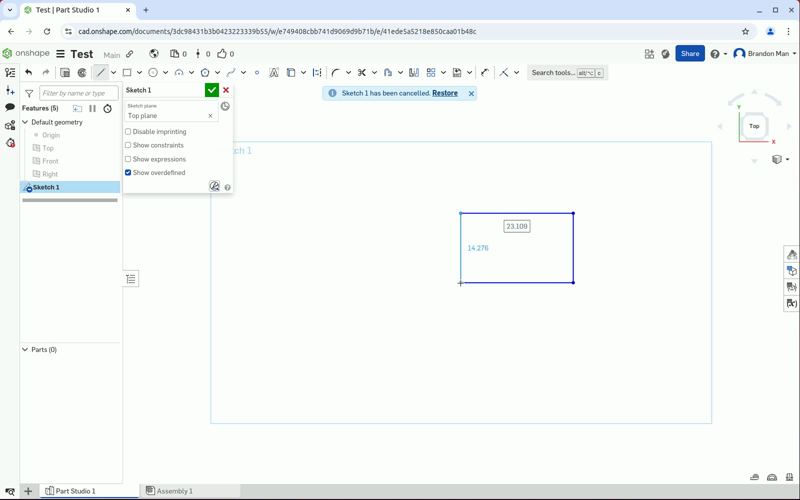
key_up(shift)
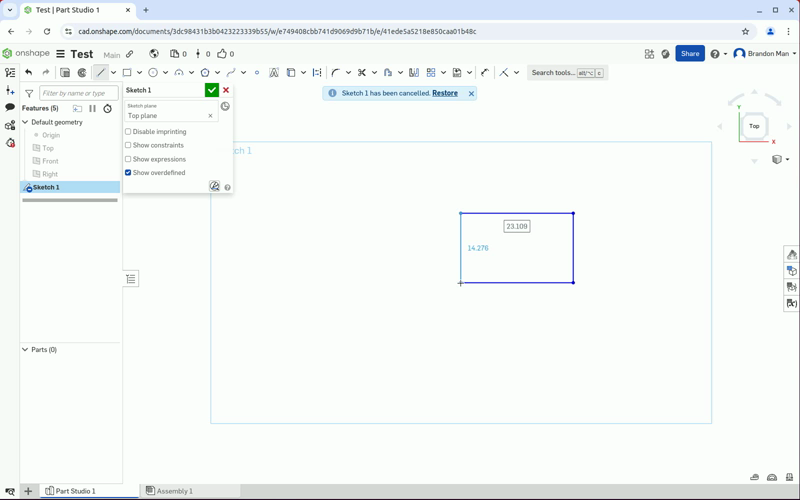
click(460, 282)
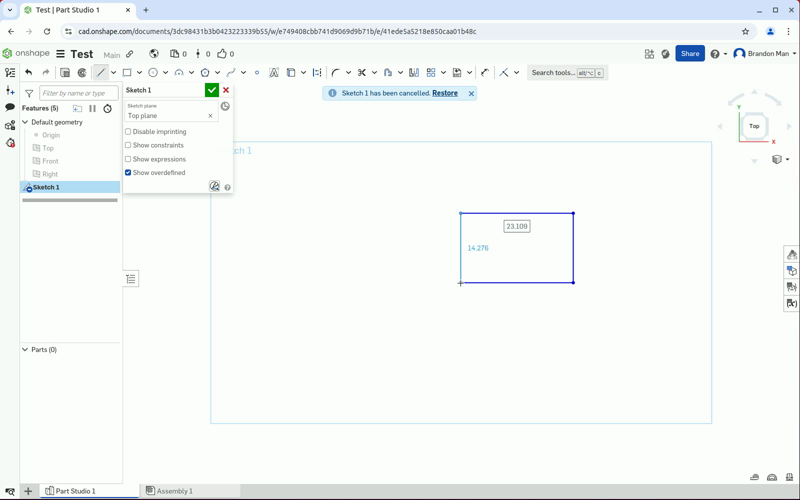
key(esc)
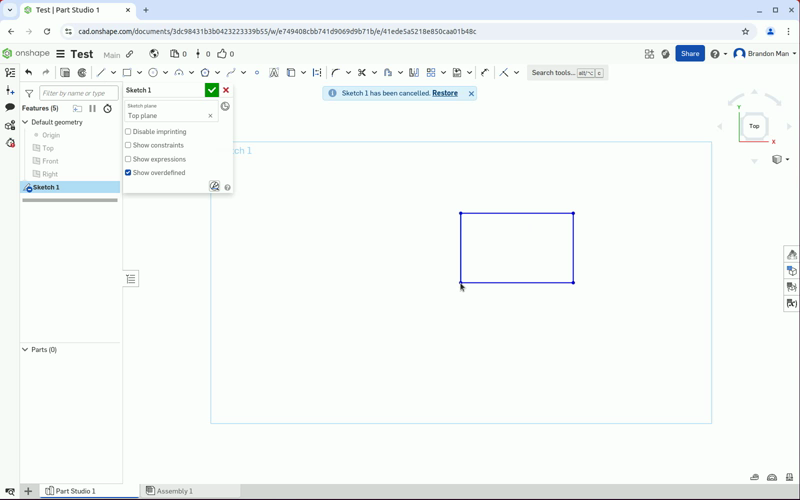
mouse_move(481, 223)
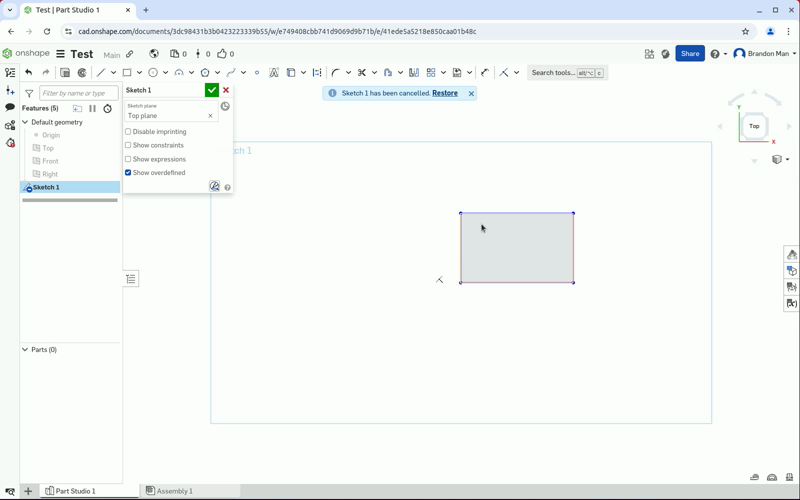
click(481, 223)
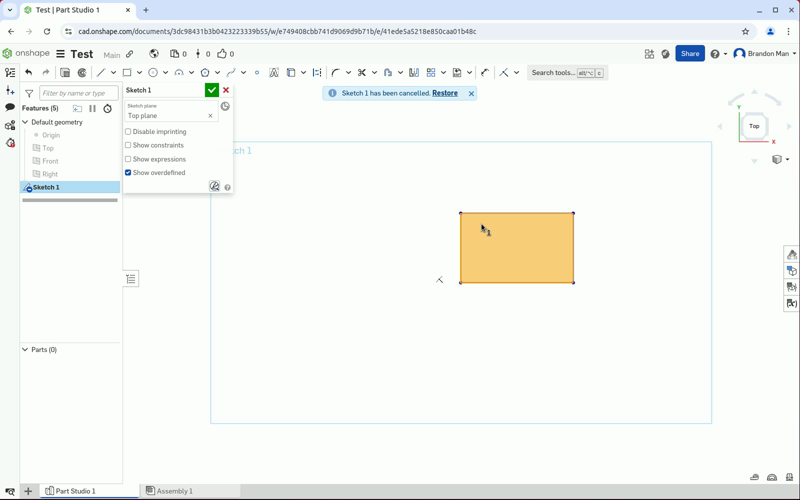
mouse_move(73, 352)
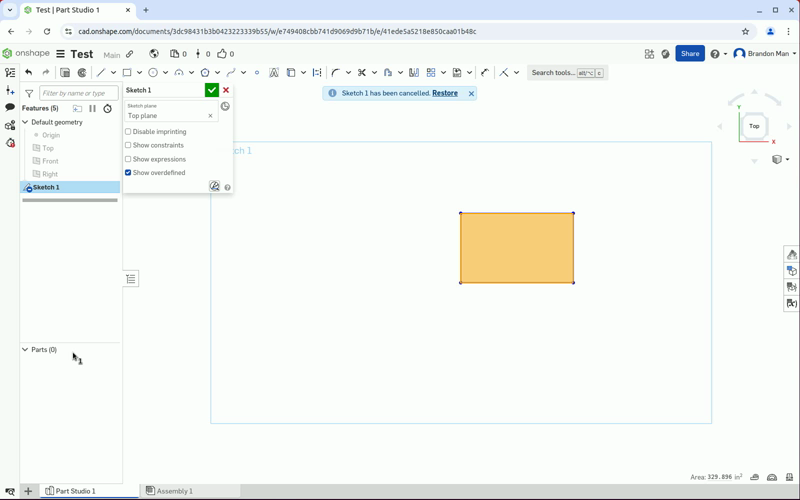
key(shift+y)
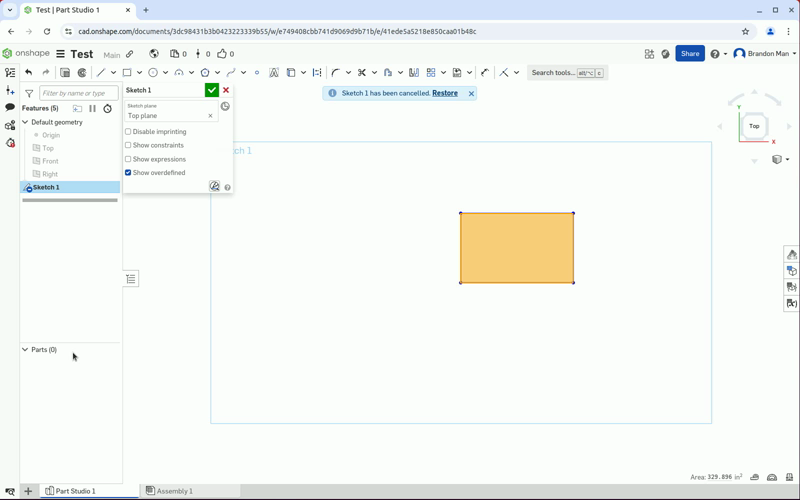
key(shift+e)
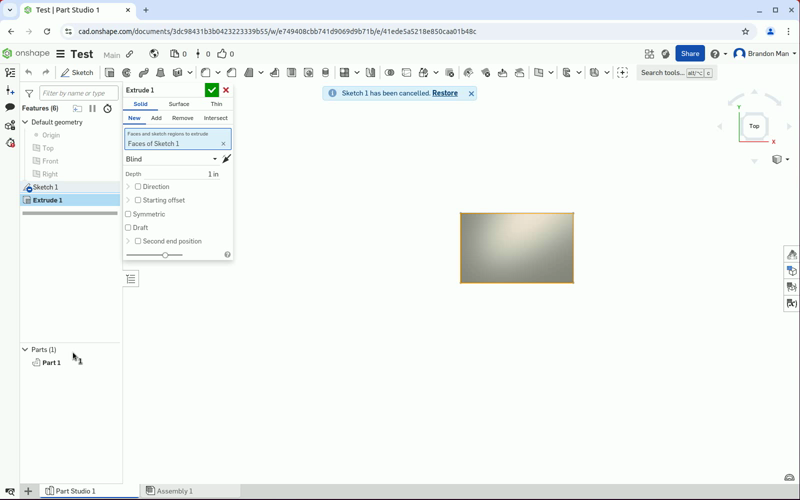
mouse_move(143, 106)
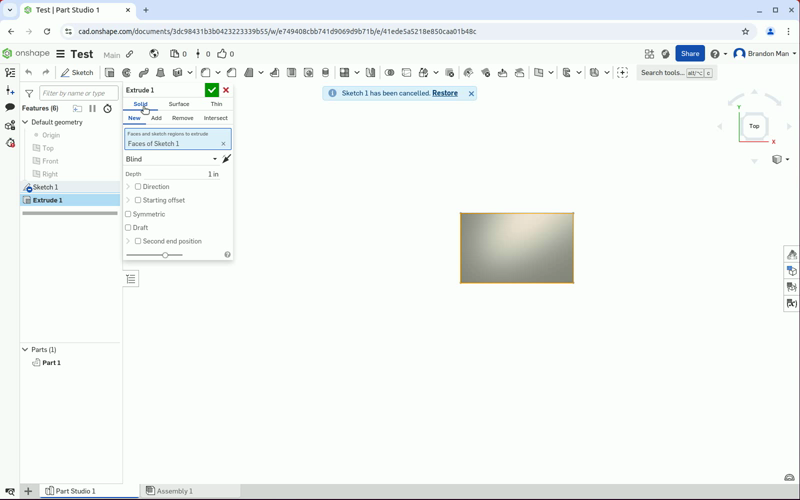
click(143, 106)
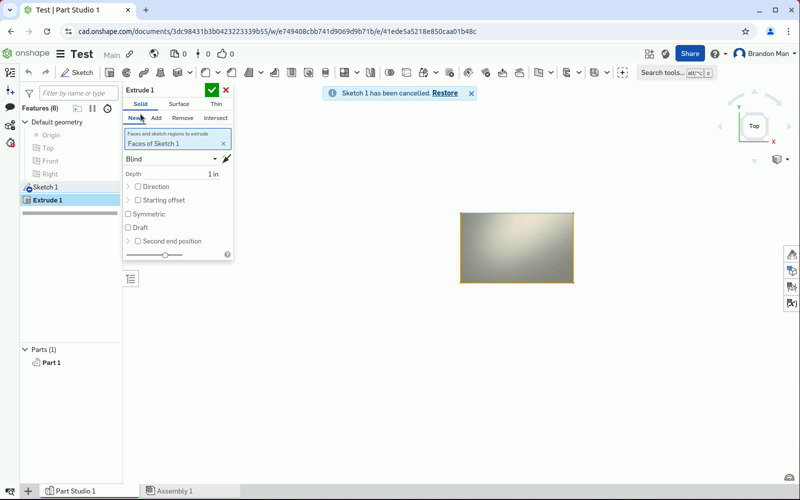
mouse_move(137, 120)
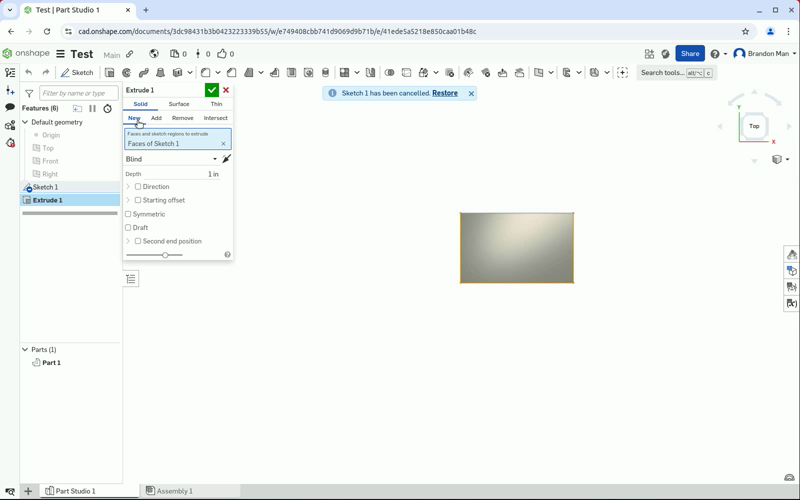
click(137, 120)
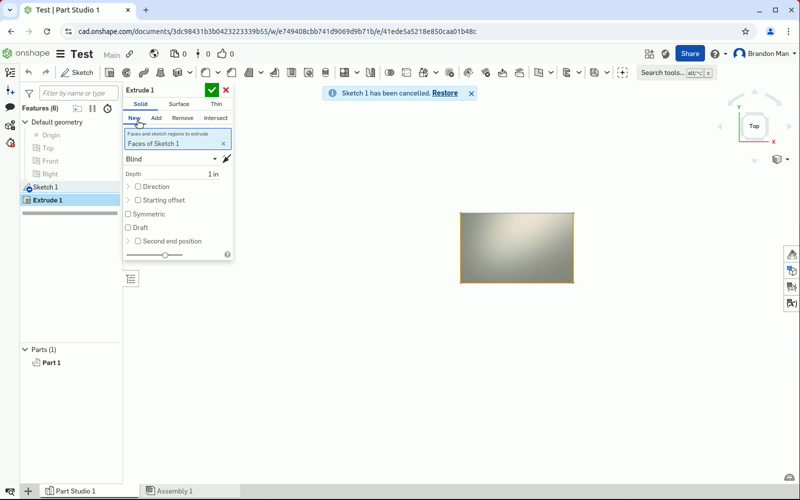
key(tab, 4)
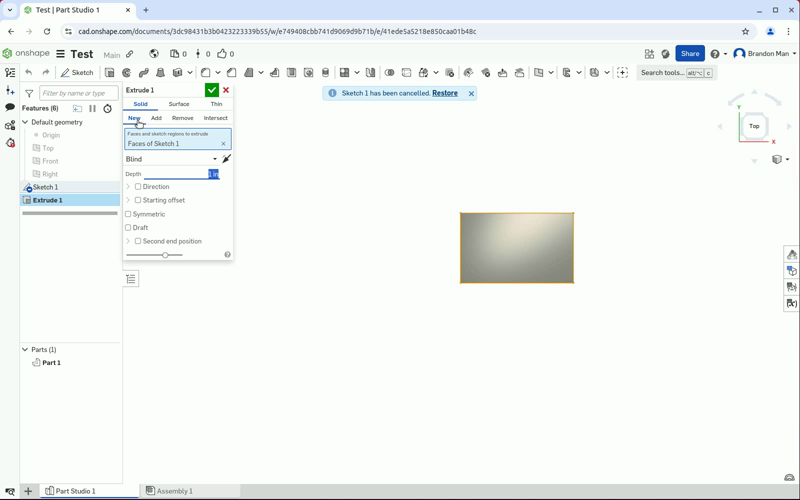
text(2.889)
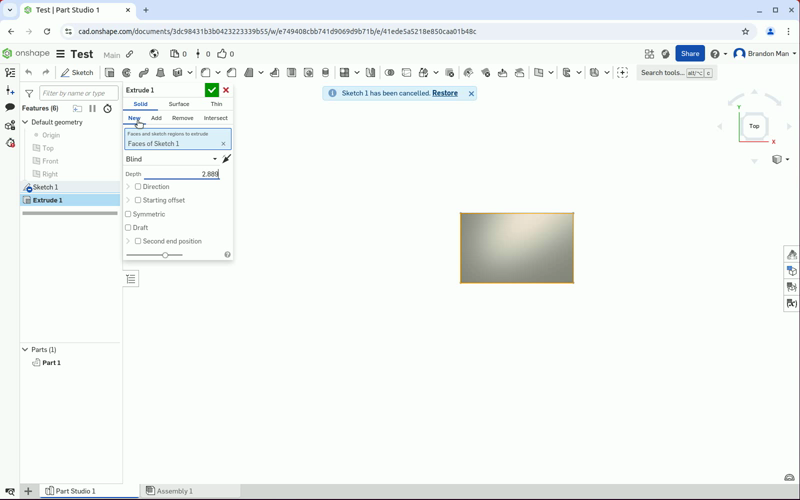
key(enter)
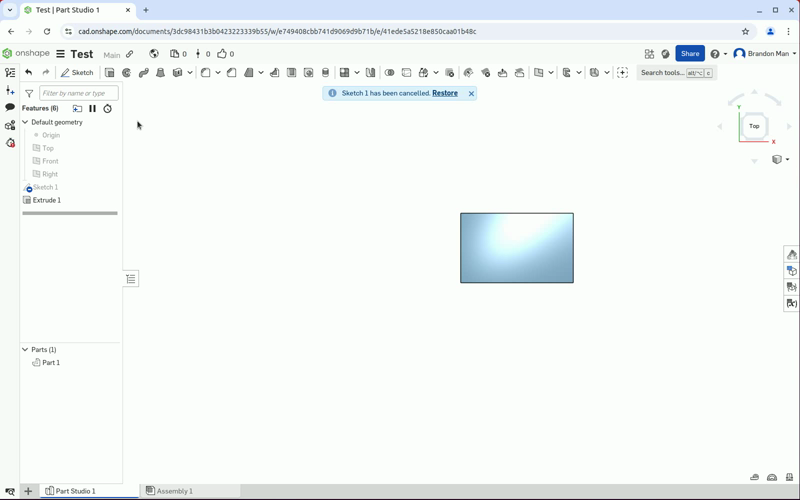
key(shift+h)
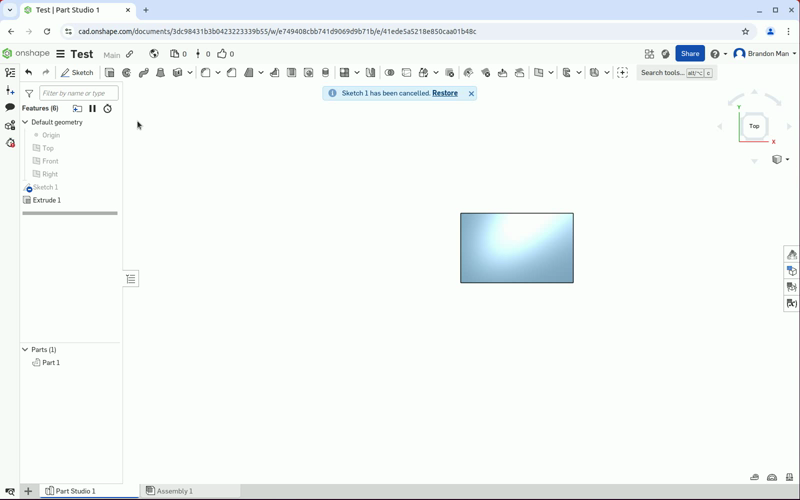
key(shift+h)
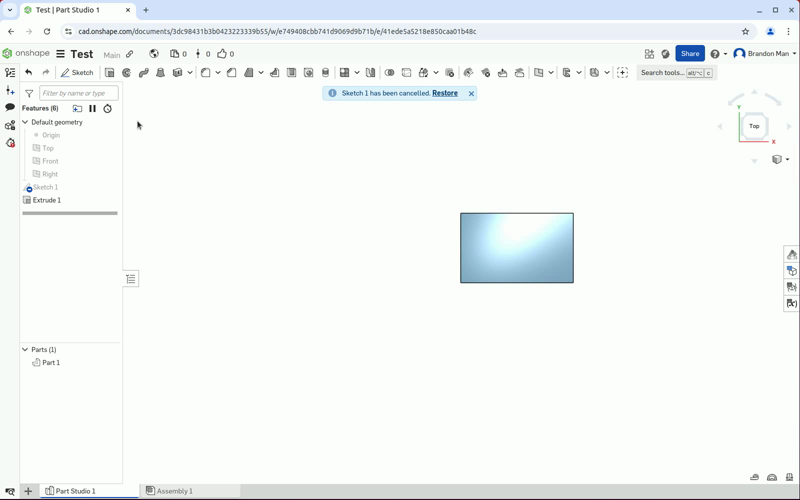
mouse_move(73, 189)
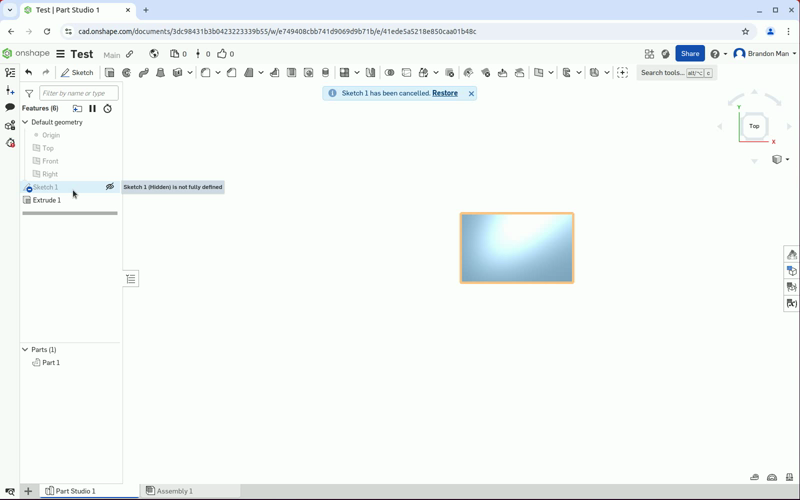
click(73, 189)
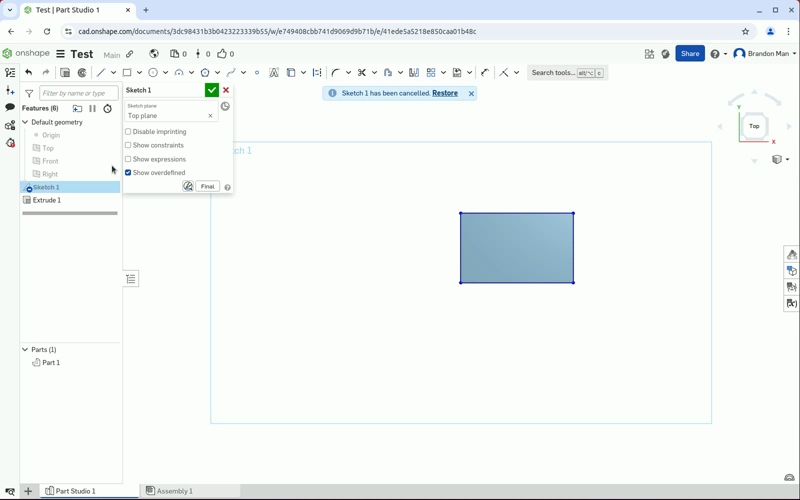
mouse_move(229, 92)
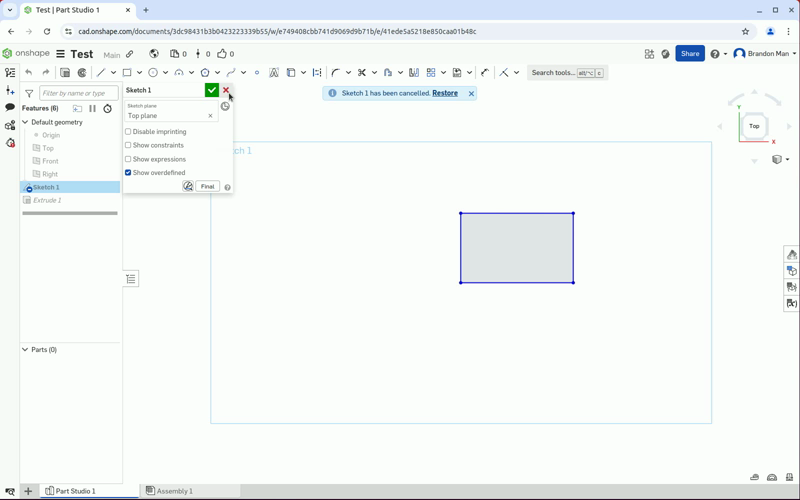
click(229, 92)
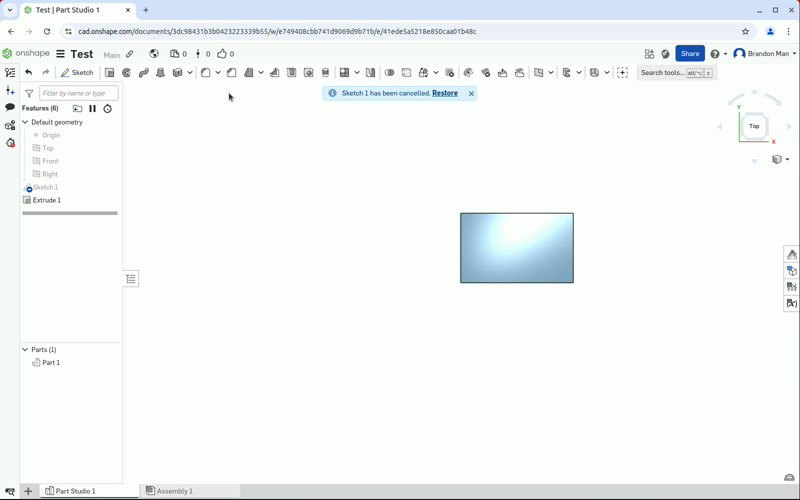
mouse_move(541, 75)
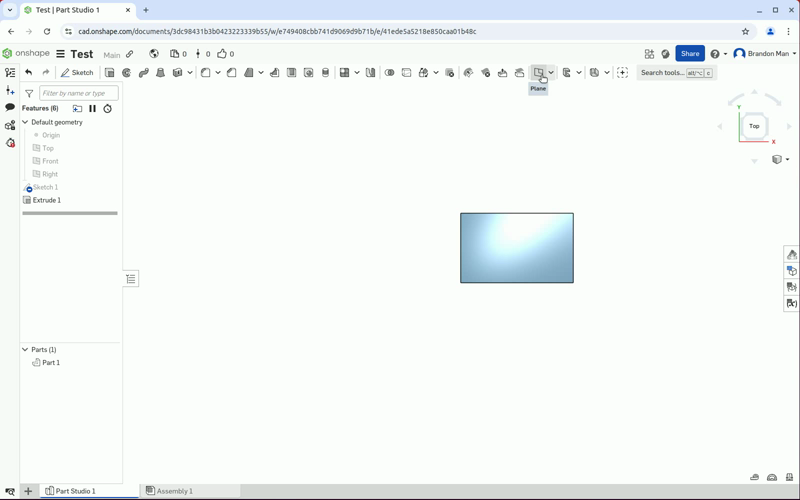
click(541, 75)
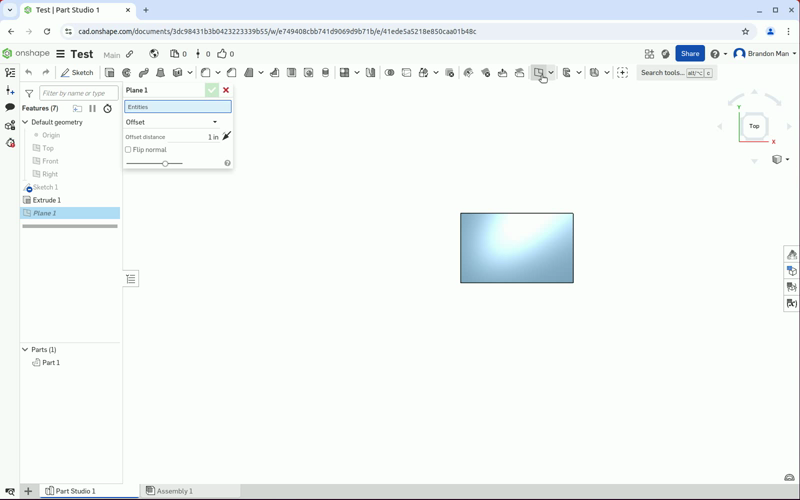
mouse_move(73, 150)
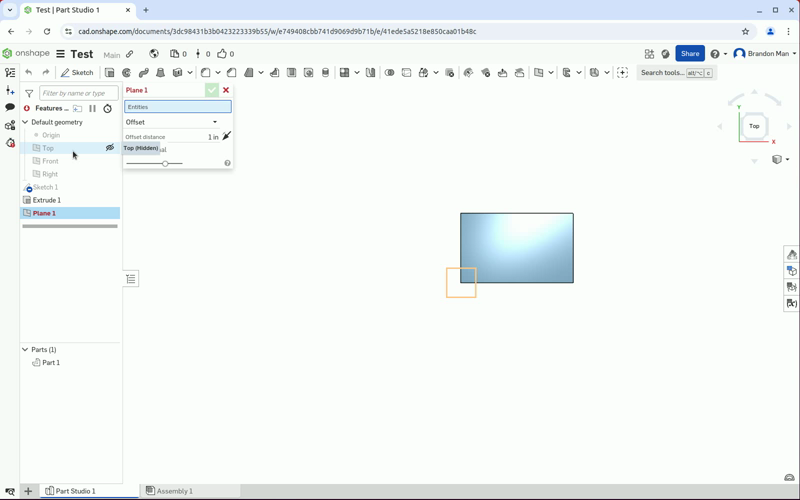
click(73, 150)
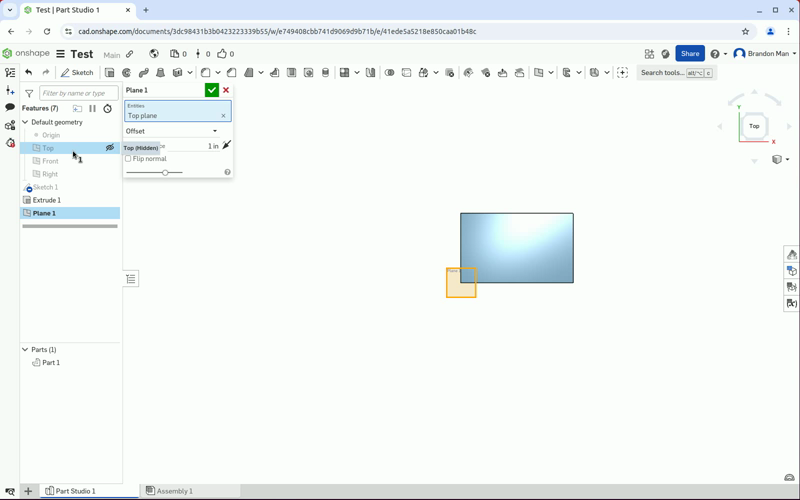
key(tab, 2)
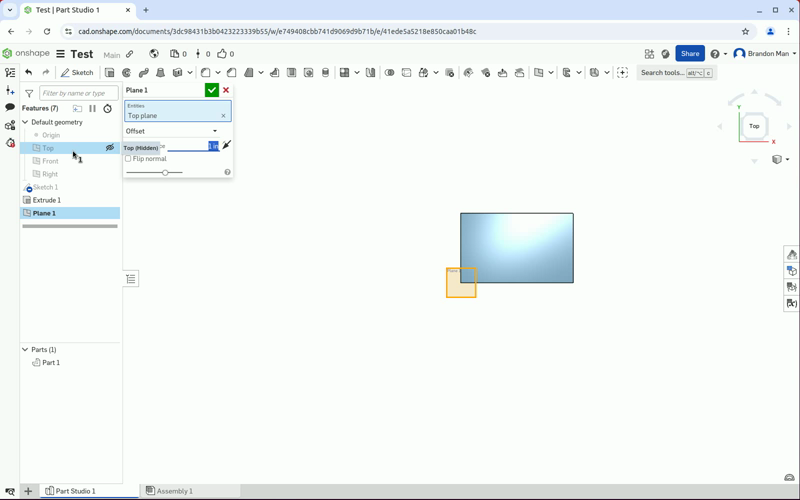
text(2.896)
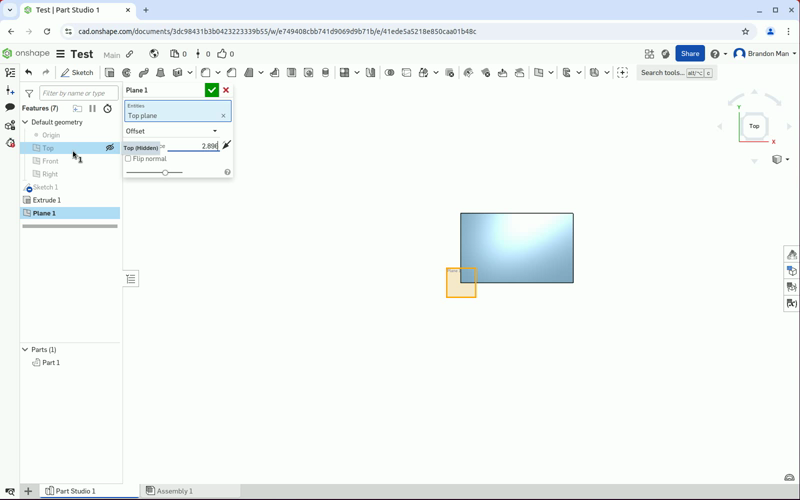
key(enter, 2)
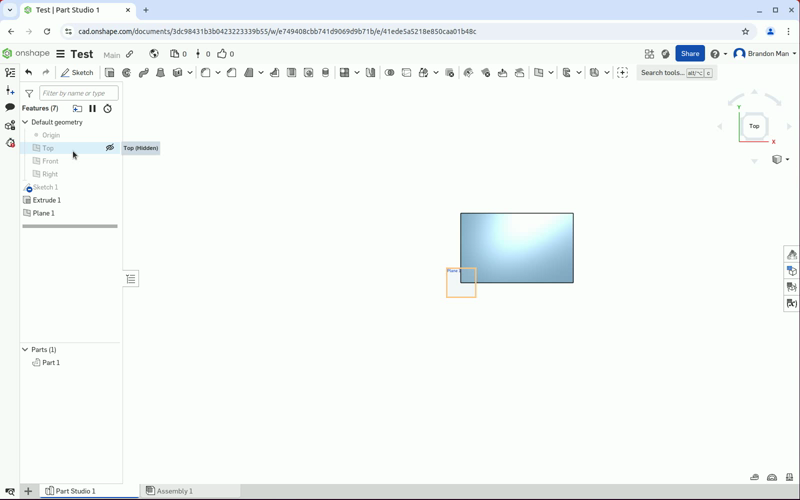
key(shift+s)
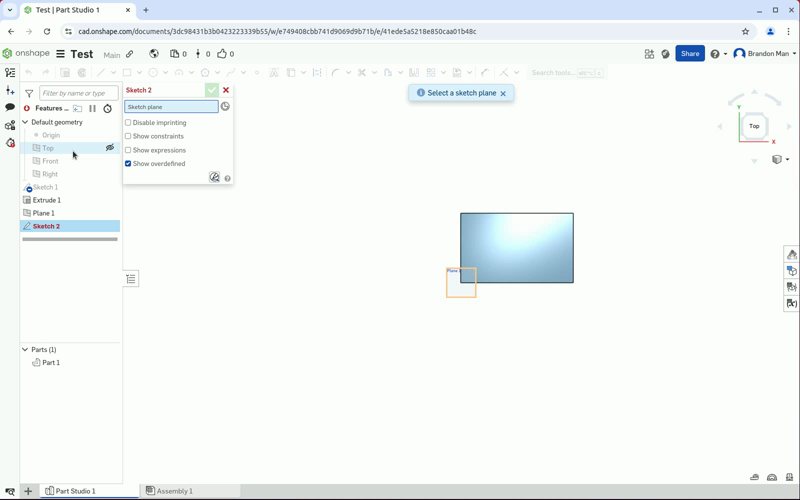
mouse_move(73, 215)
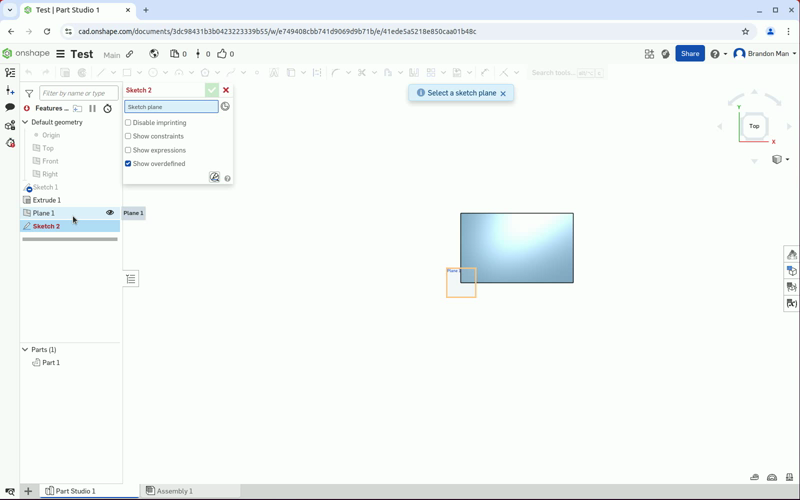
click(73, 215)
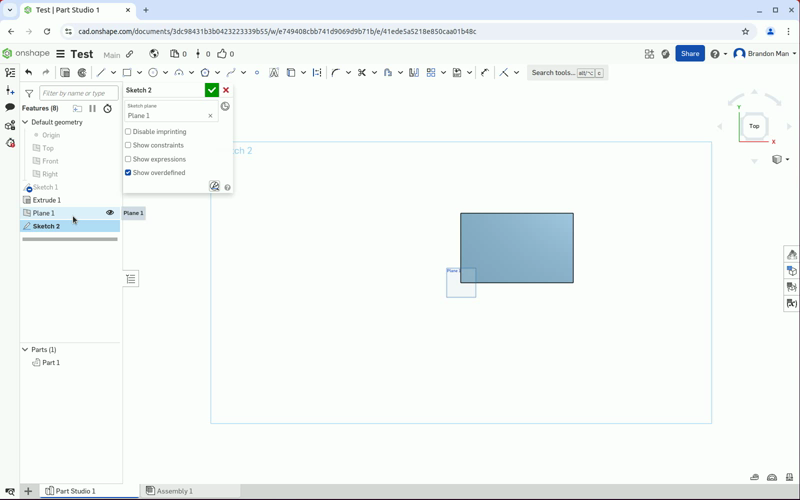
mouse_move(73, 352)
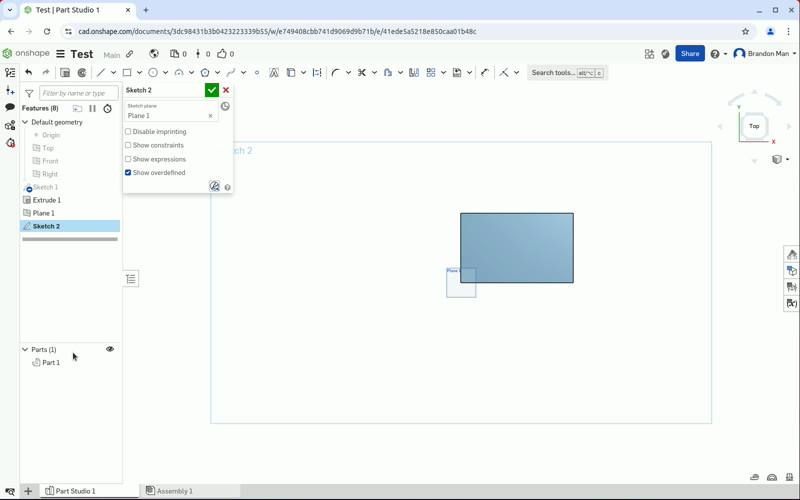
key(y)
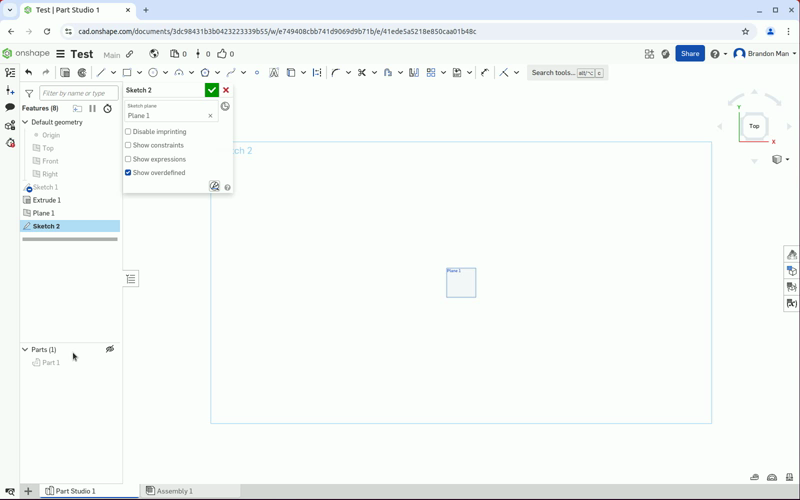
key(l)
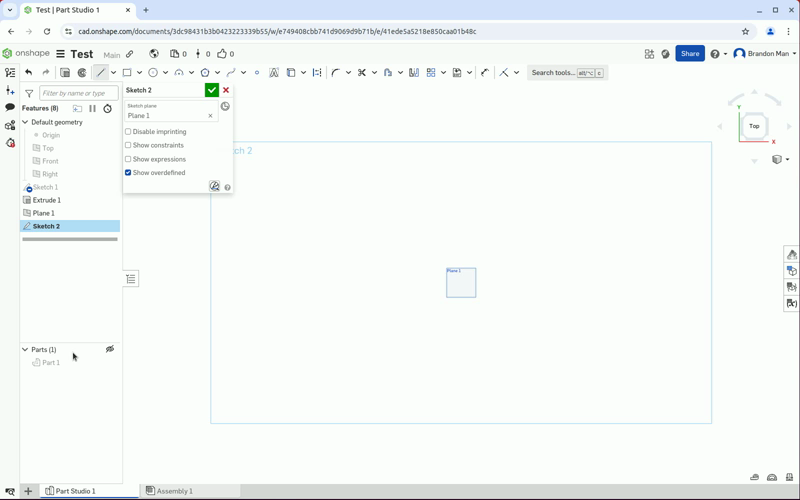
key_down(shift)
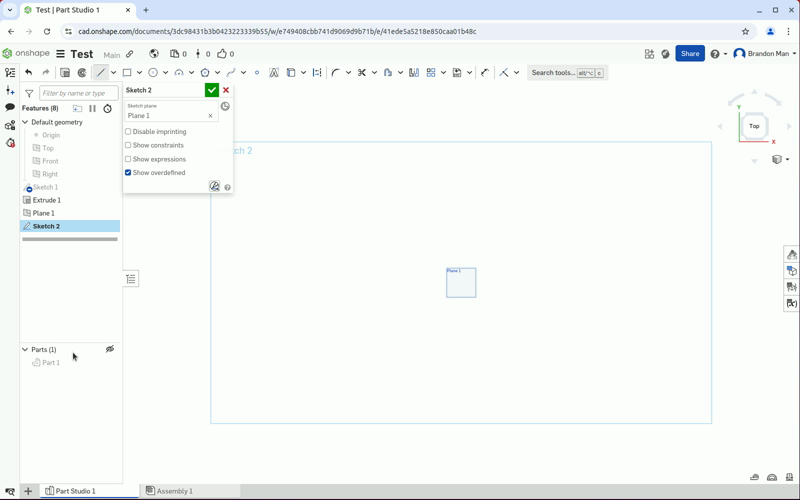
mouse_move(460, 282)
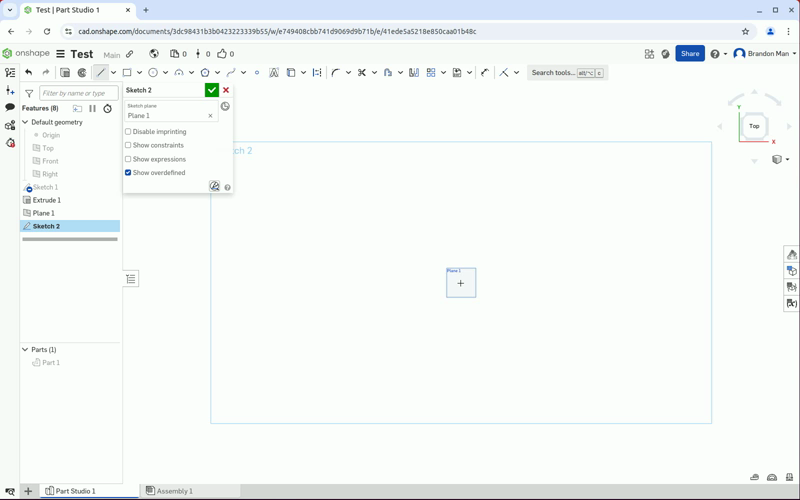
click(460, 282)
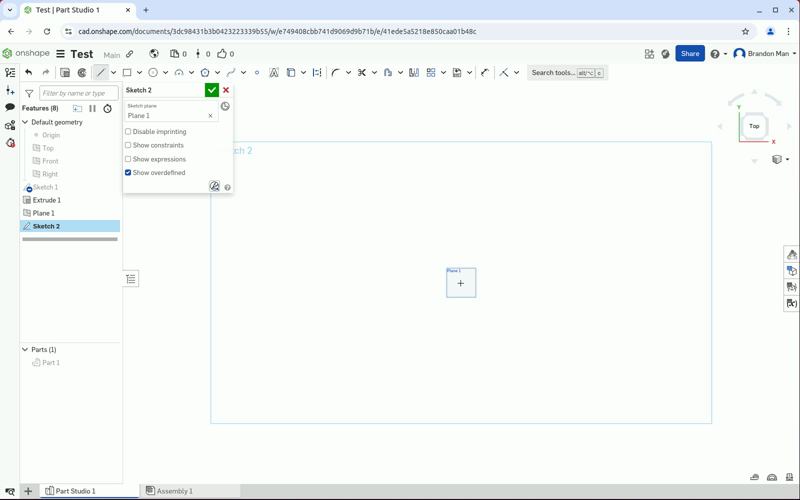
key_up(shift)
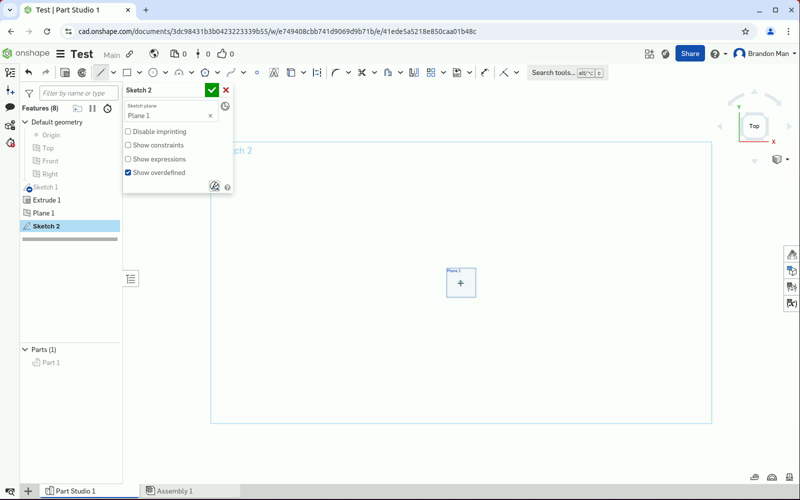
key_down(shift)
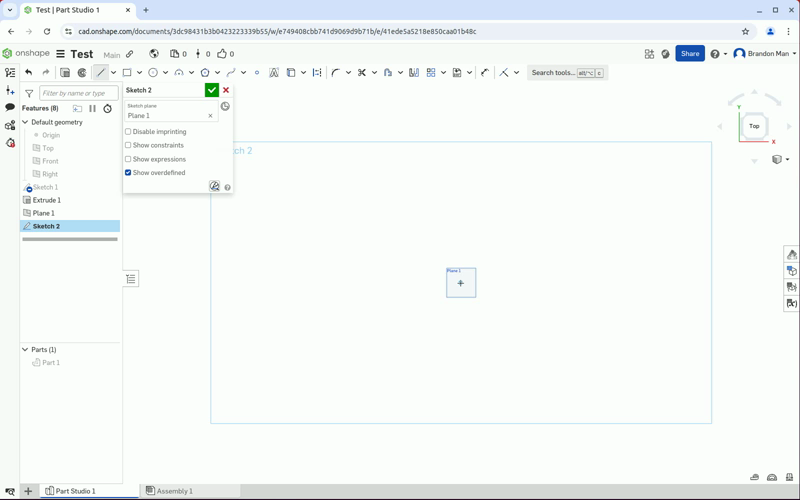
mouse_move(490, 282)
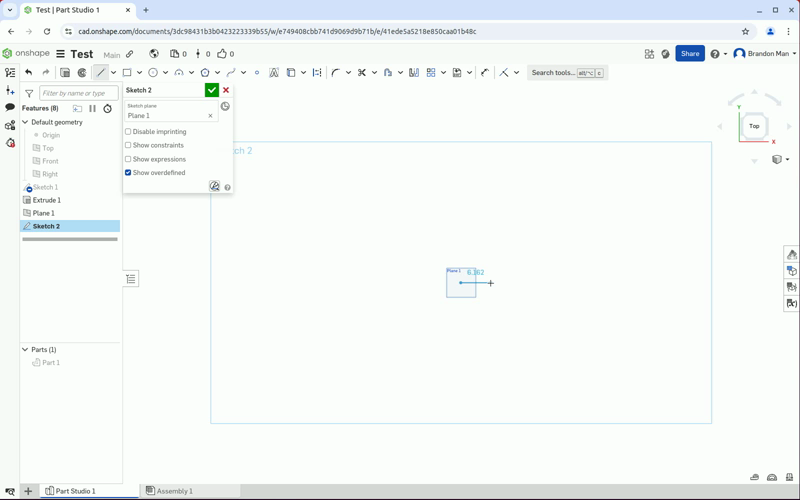
mouse_move(489, 282)
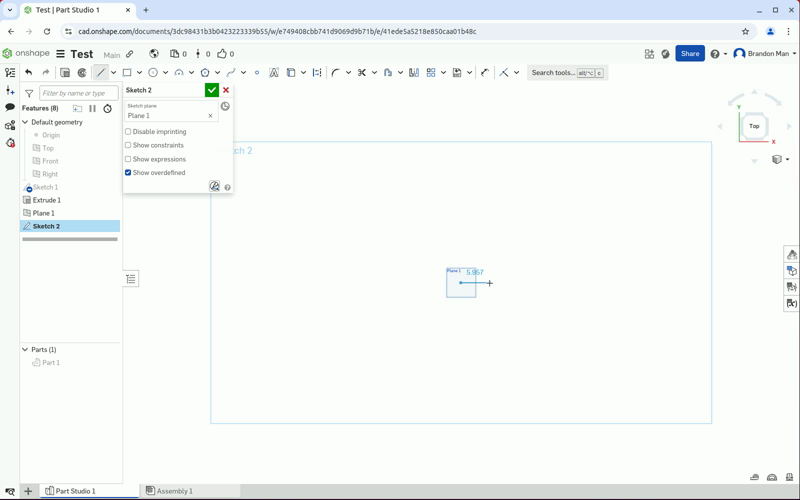
click(489, 282)
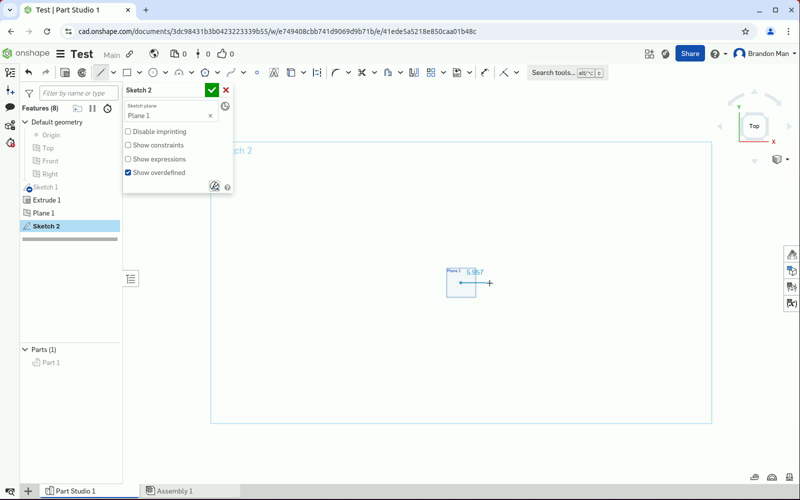
key_up(shift)
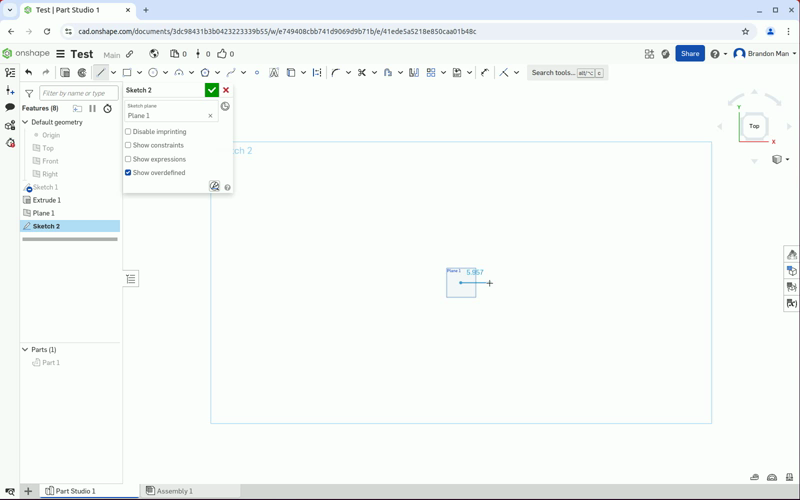
key_down(shift)
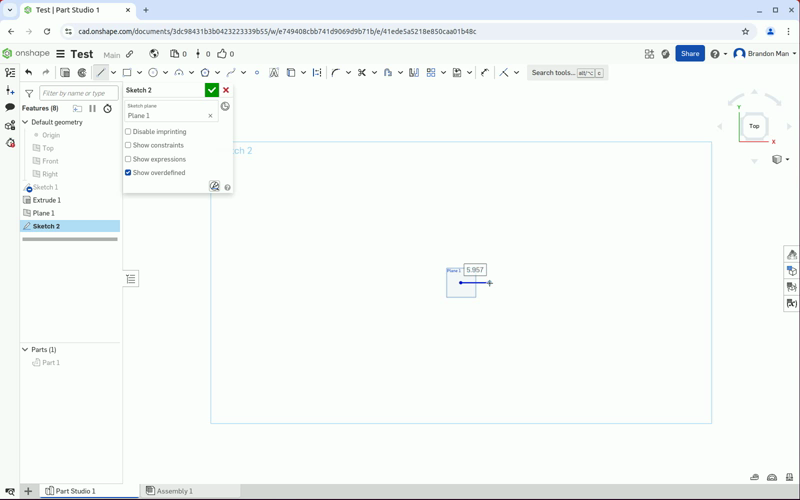
mouse_move(519, 282)
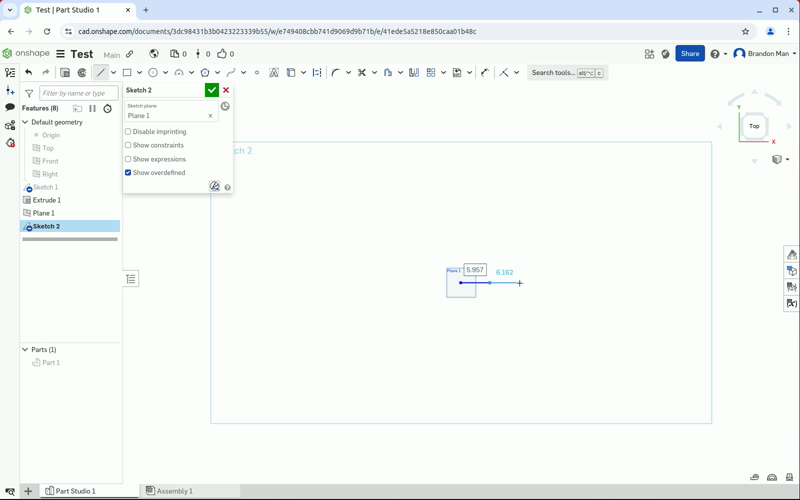
mouse_move(489, 253)
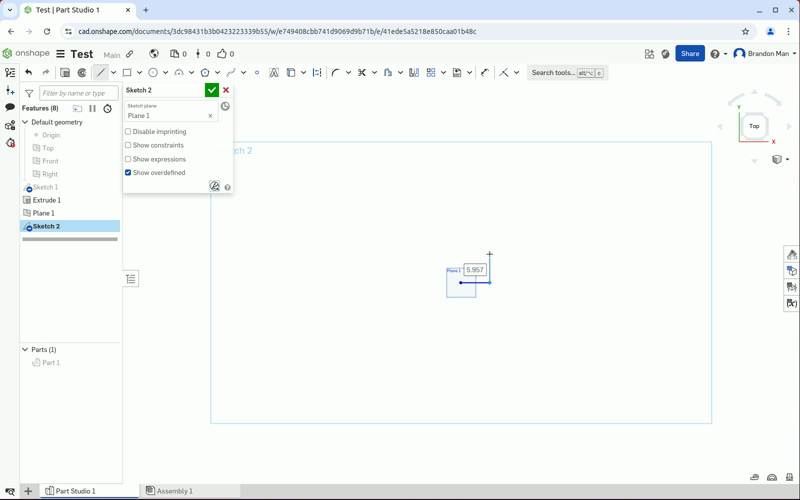
click(489, 253)
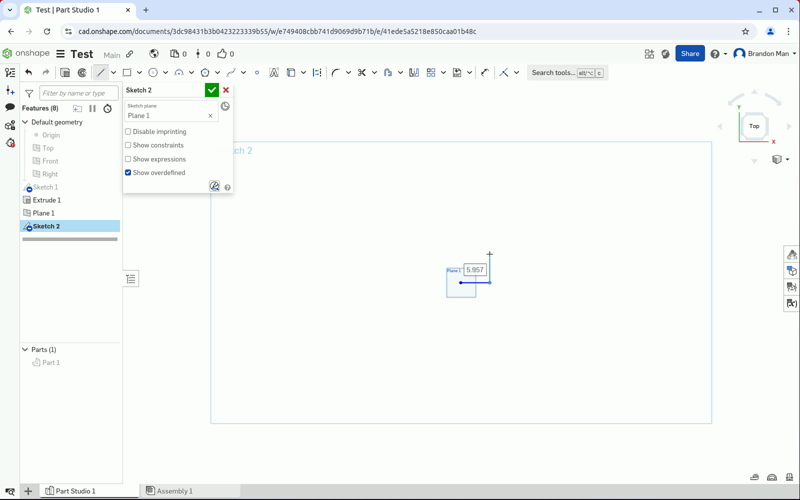
key_up(shift)
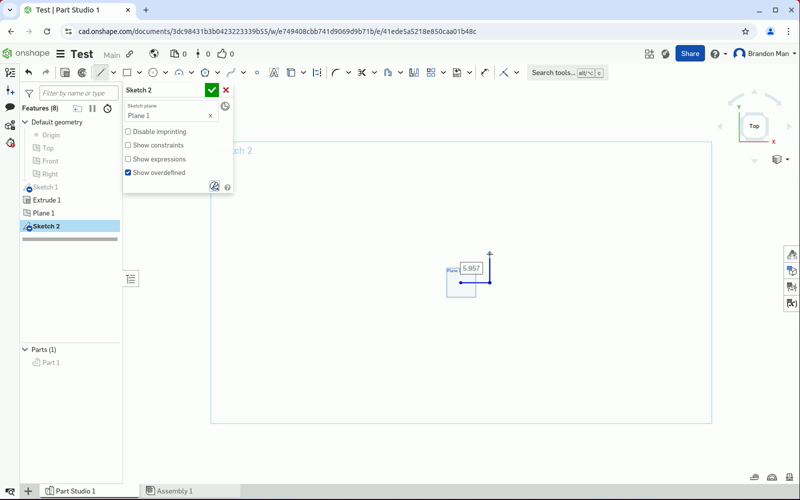
key_down(shift)
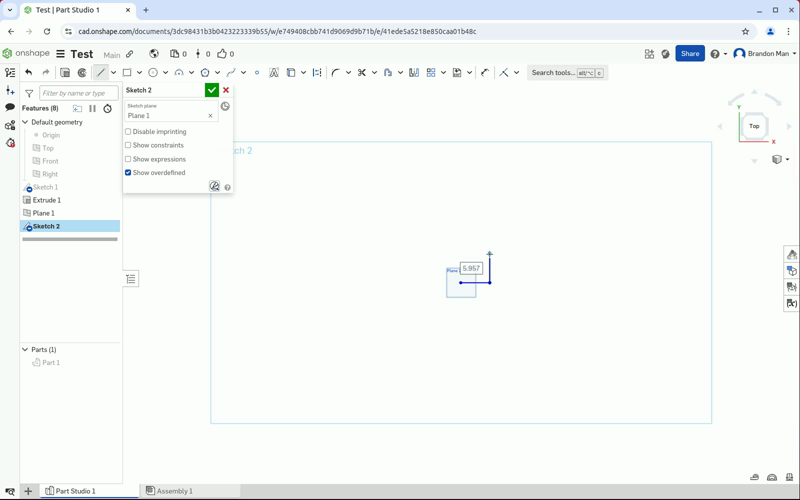
mouse_move(519, 253)
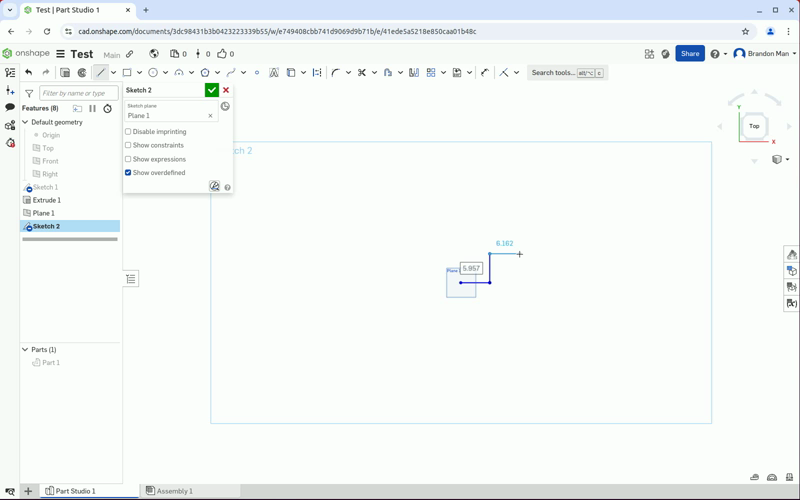
mouse_move(460, 253)
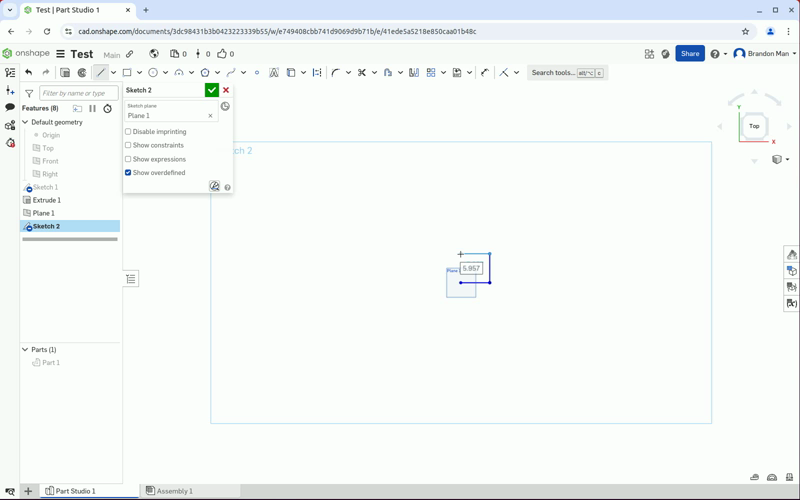
click(460, 253)
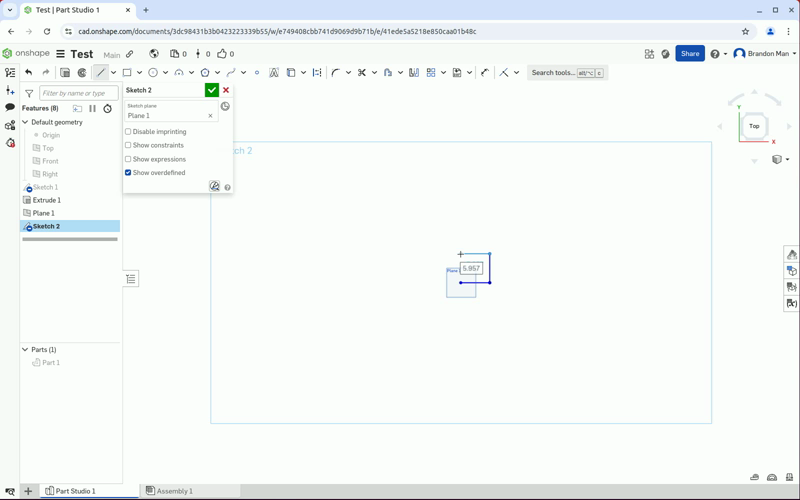
key_up(shift)
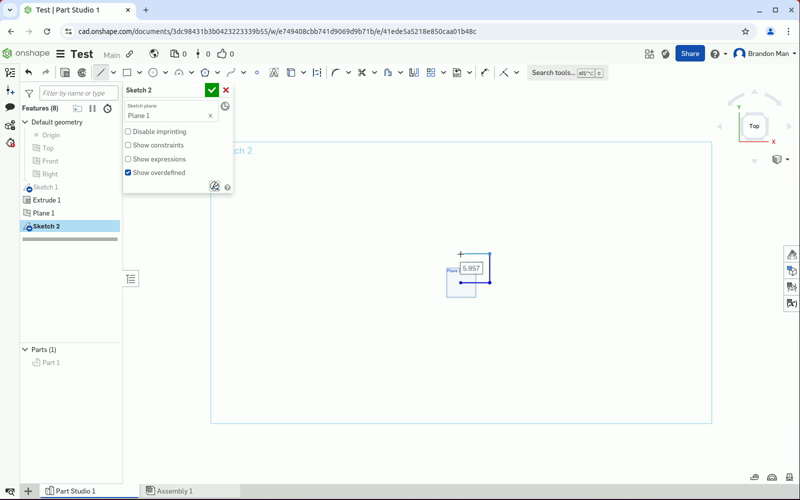
mouse_move(490, 253)
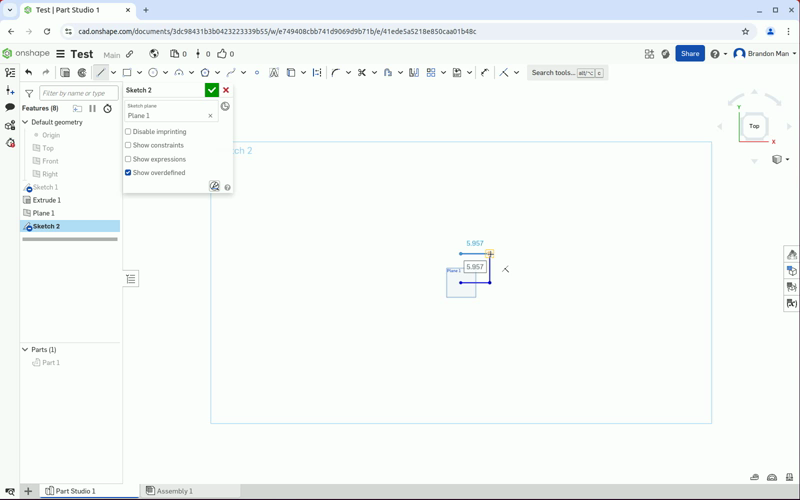
key_down(shift)
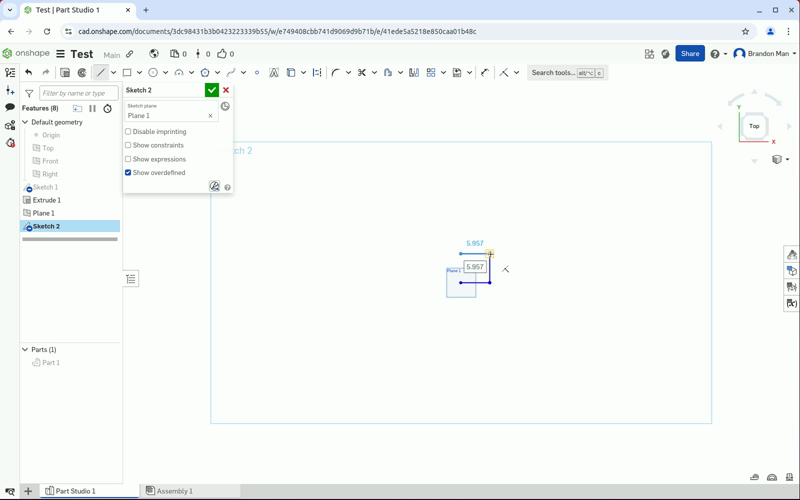
mouse_move(460, 282)
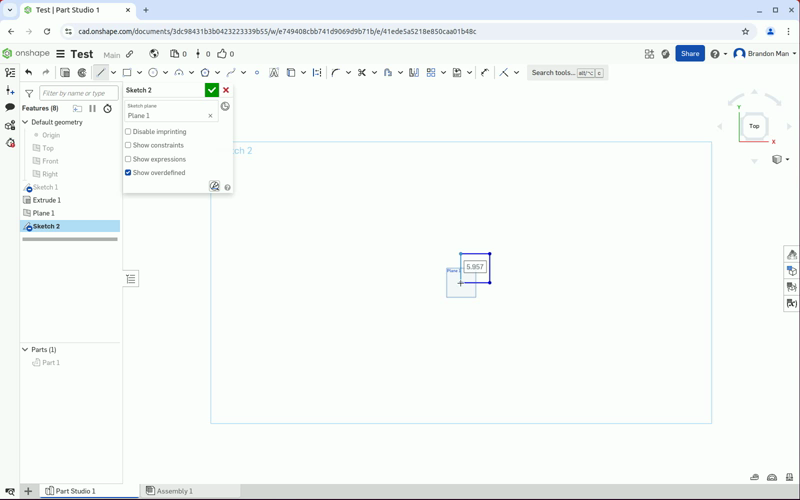
key_up(shift)
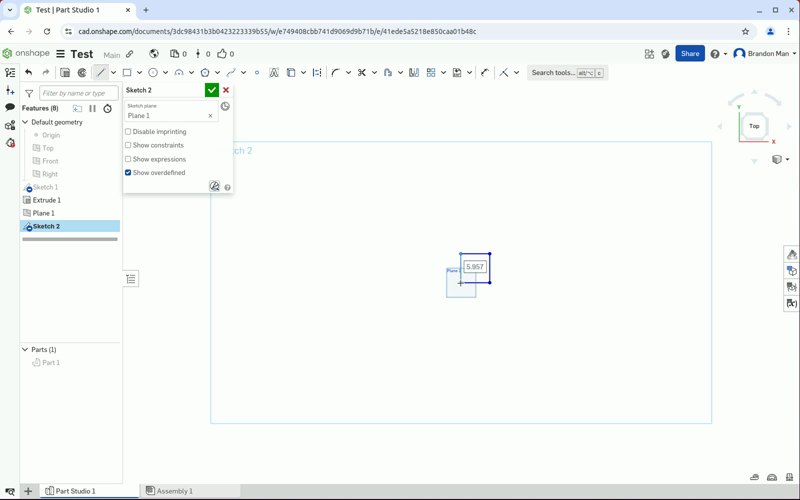
click(460, 282)
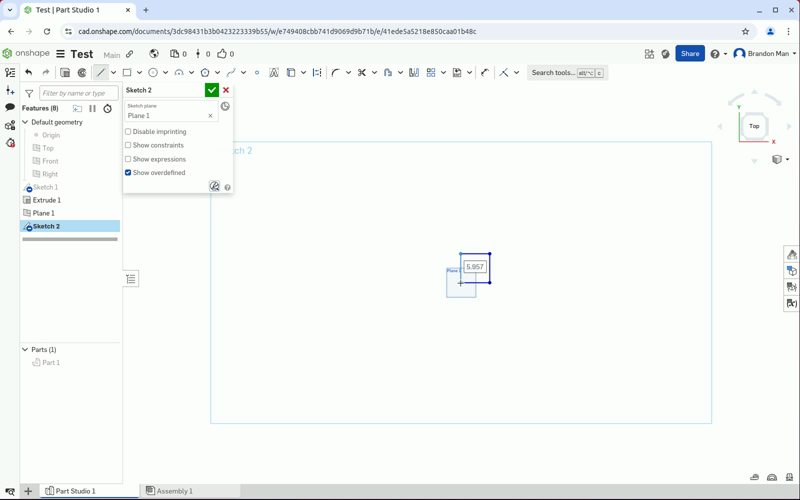
key(esc)
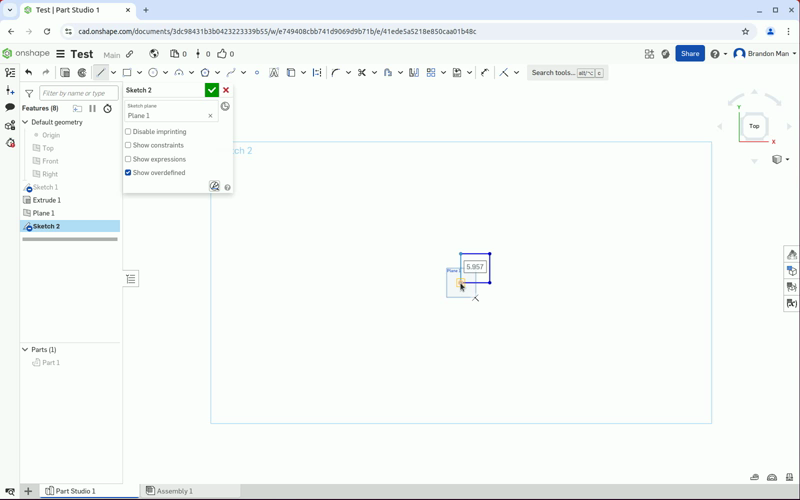
mouse_move(488, 262)
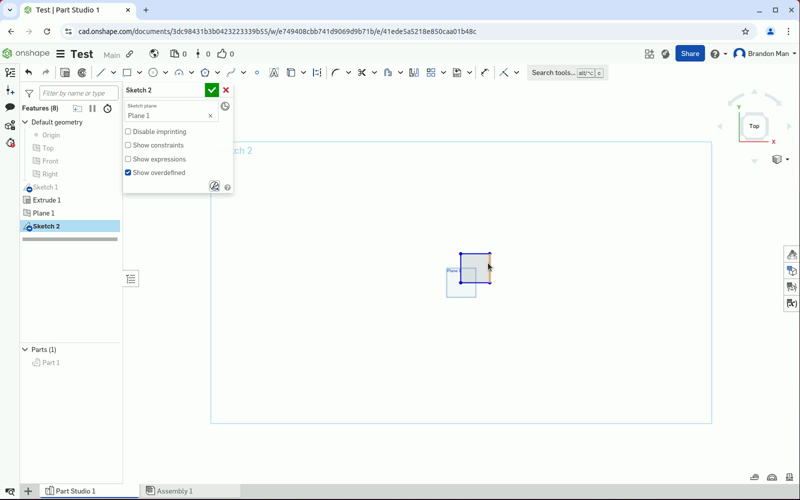
scroll(6)
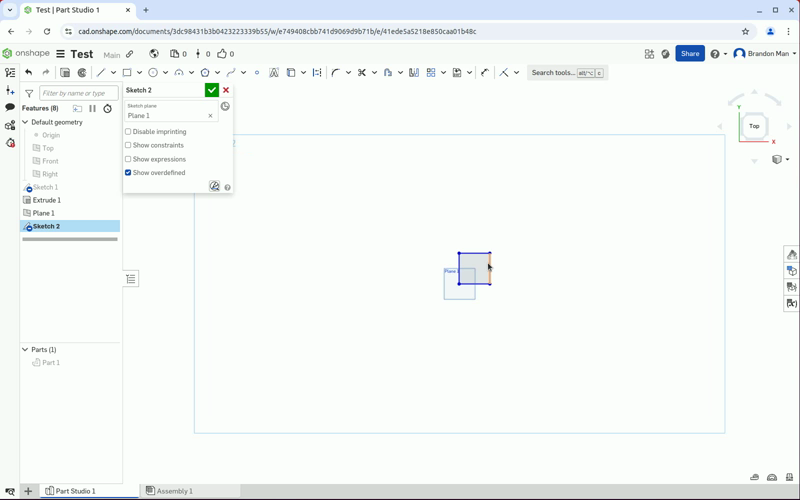
scroll(6)
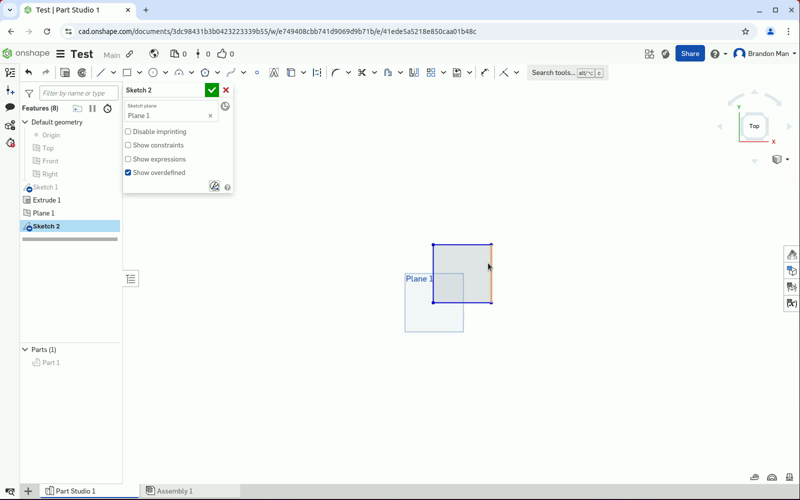
scroll(6)
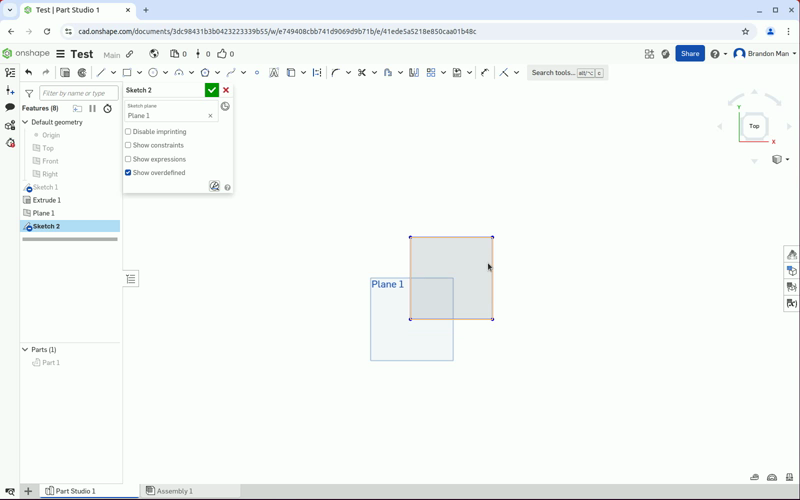
scroll(6)
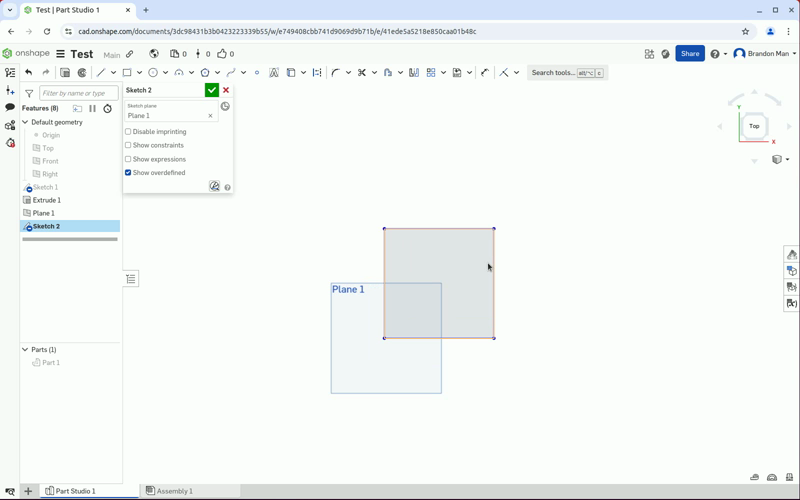
scroll(6)
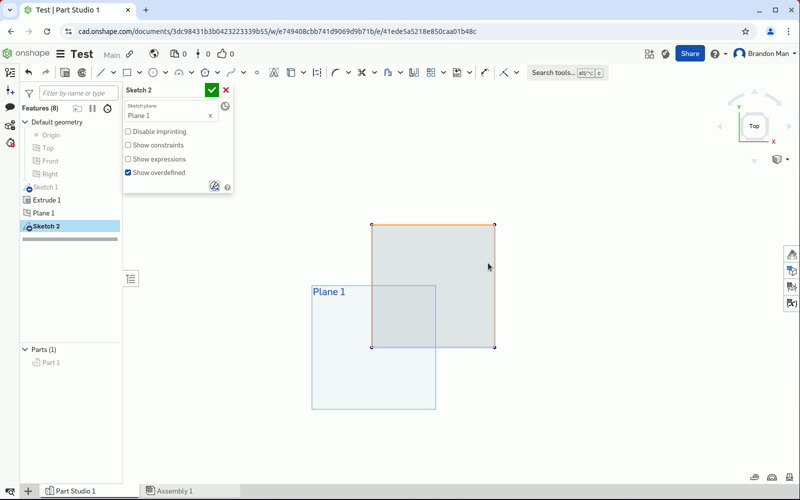
scroll(6)
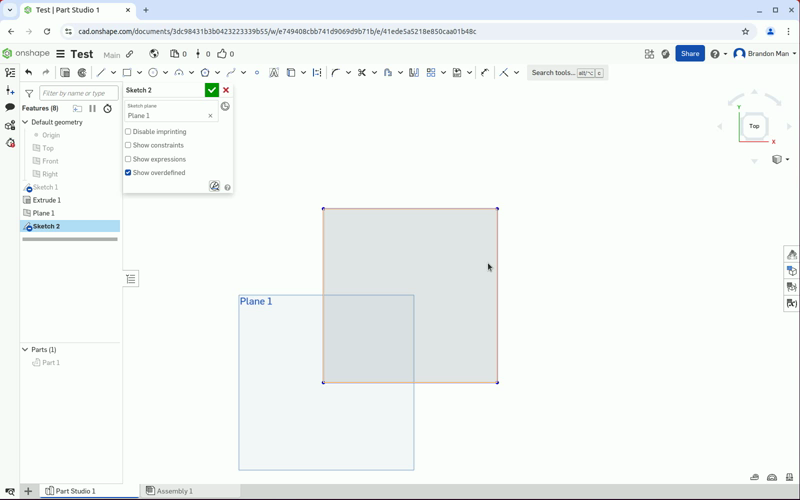
scroll(6)
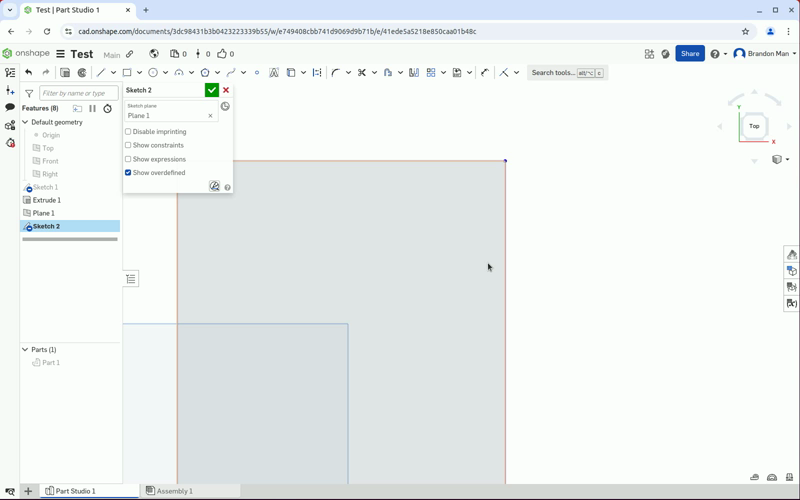
click(488, 262)
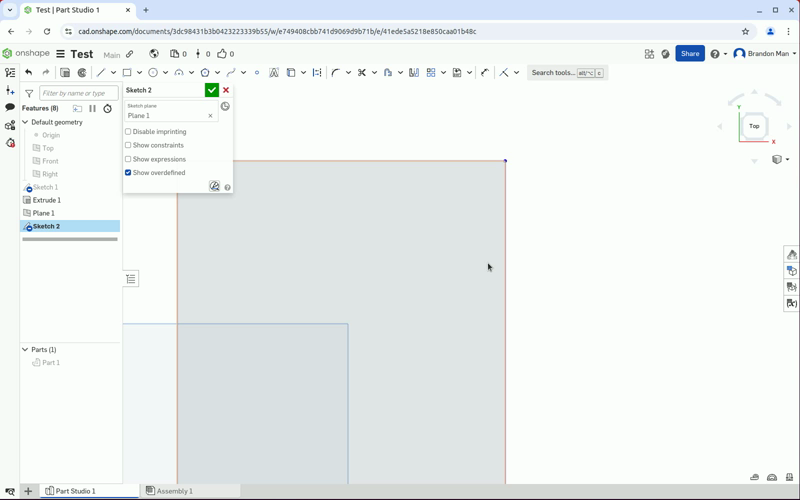
scroll(-6)
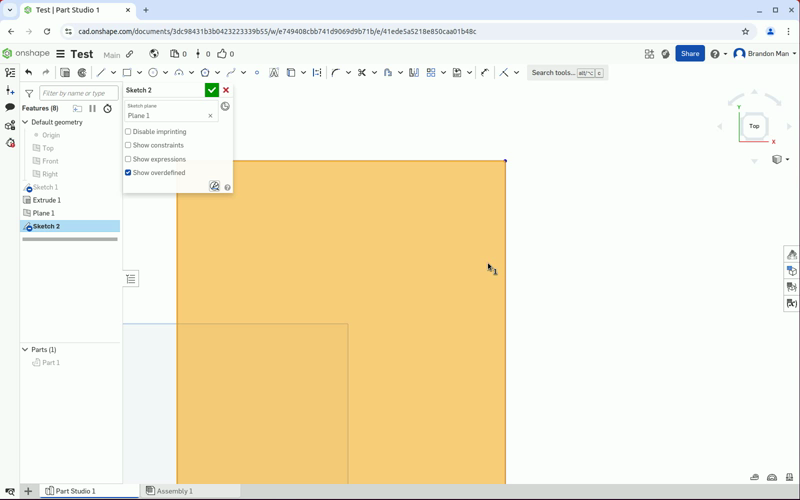
scroll(-6)
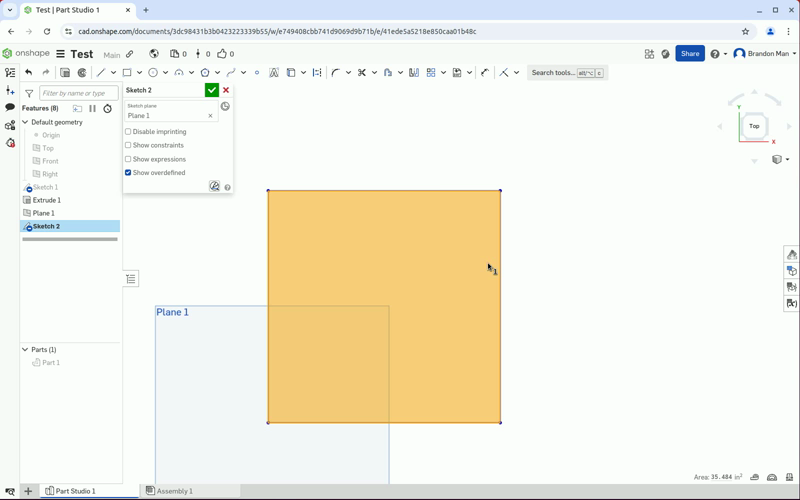
scroll(-6)
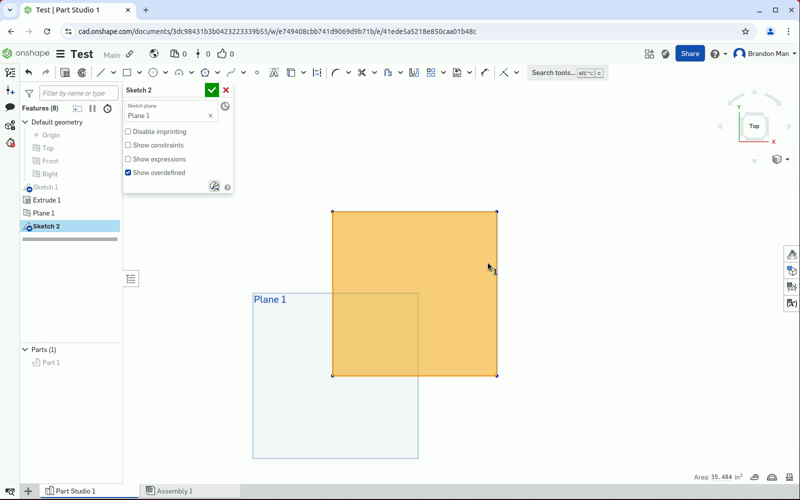
scroll(-6)
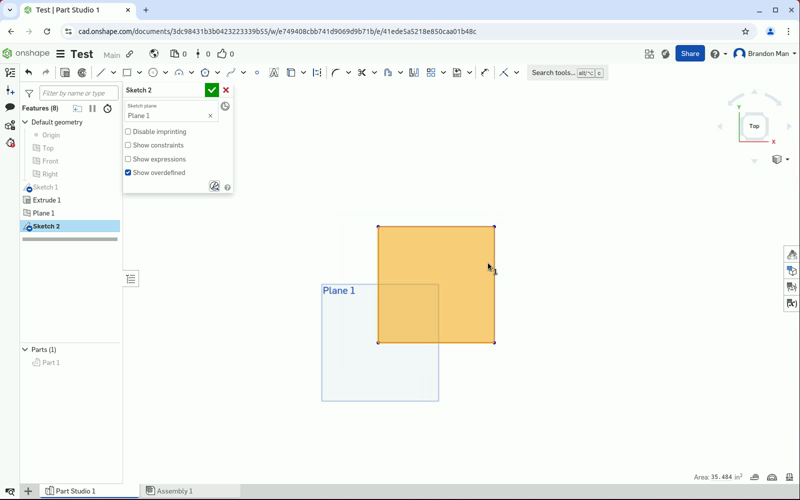
scroll(-6)
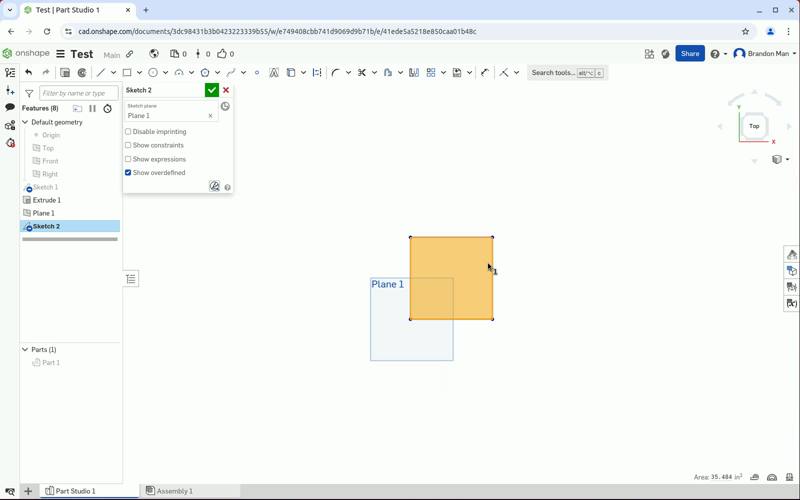
scroll(-6)
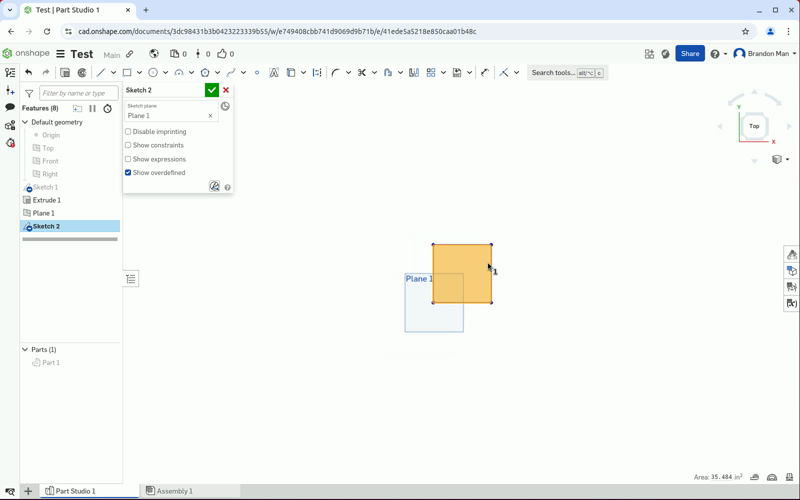
scroll(-6)
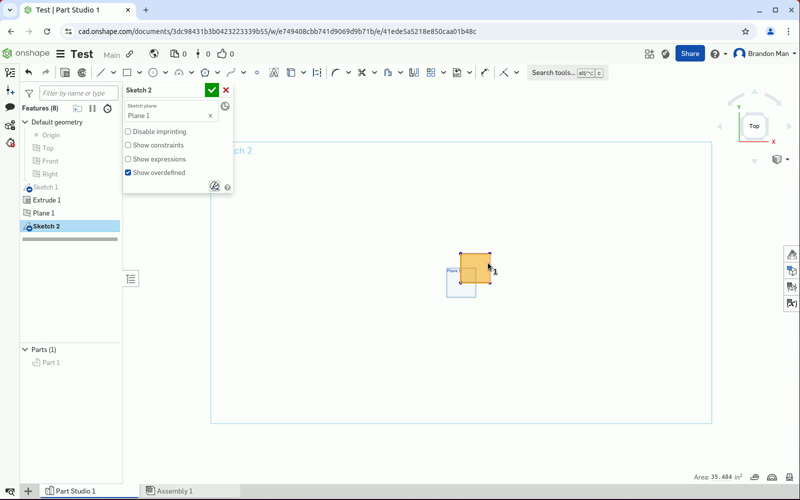
mouse_move(73, 352)
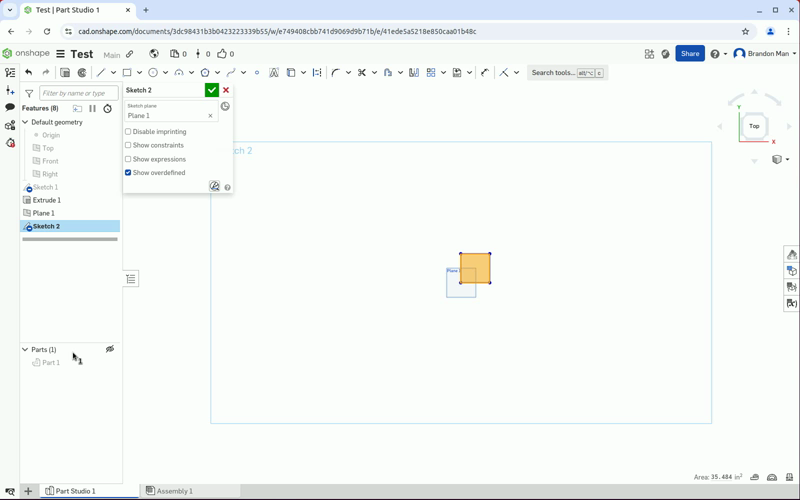
key(shift+y)
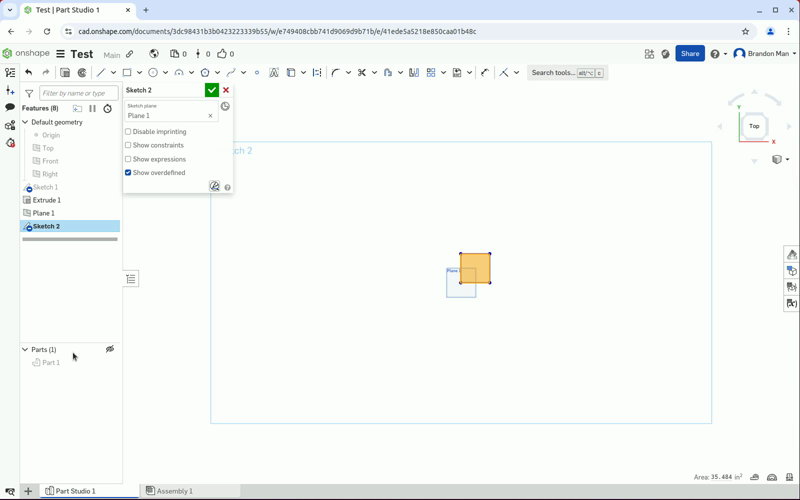
key(shift+e)
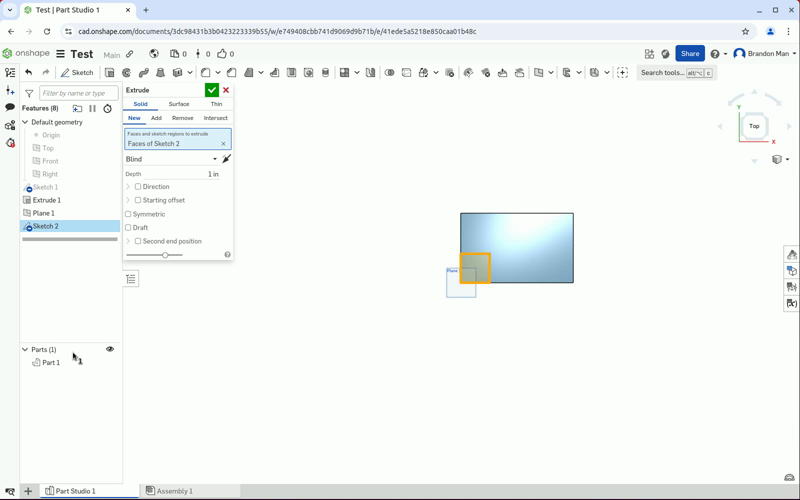
mouse_move(143, 106)
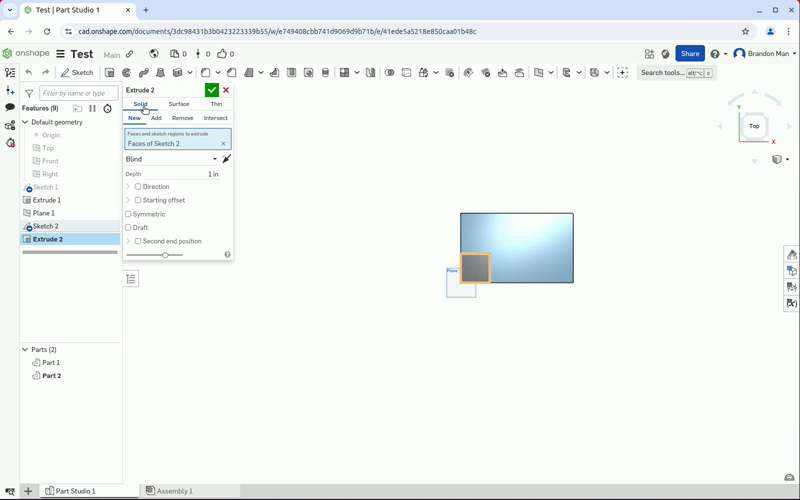
click(143, 106)
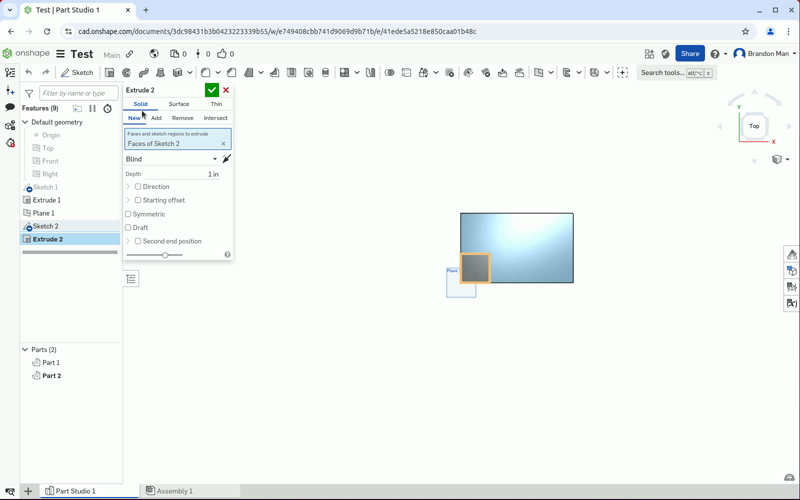
mouse_move(137, 120)
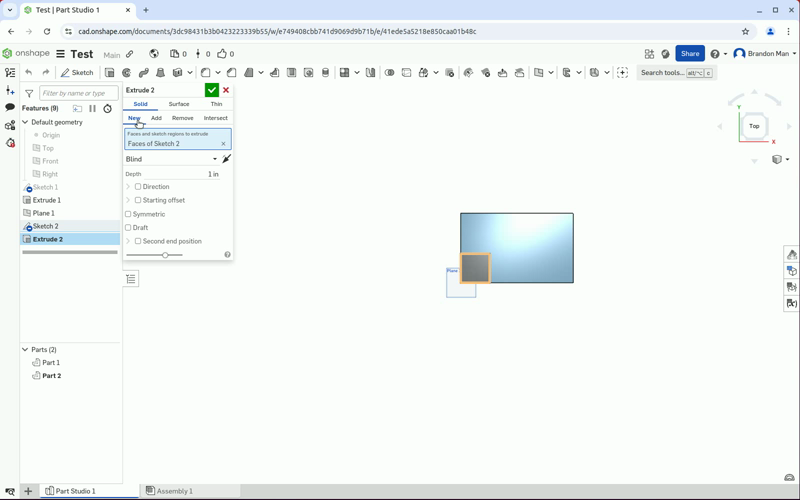
click(137, 120)
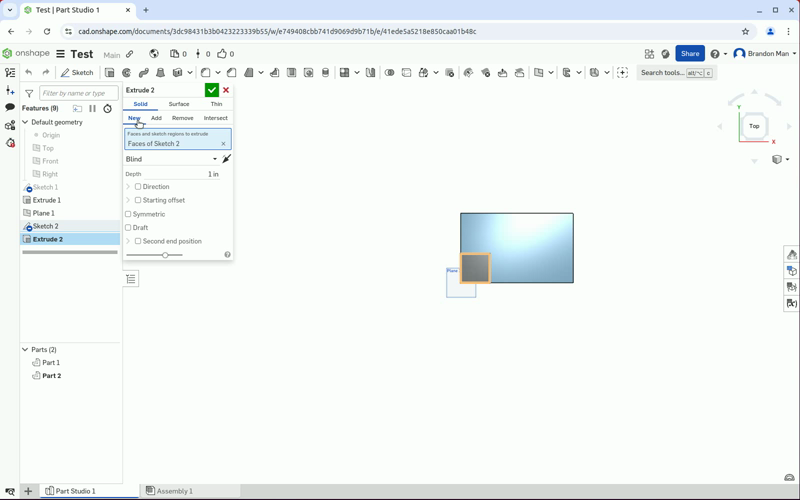
key(tab, 4)
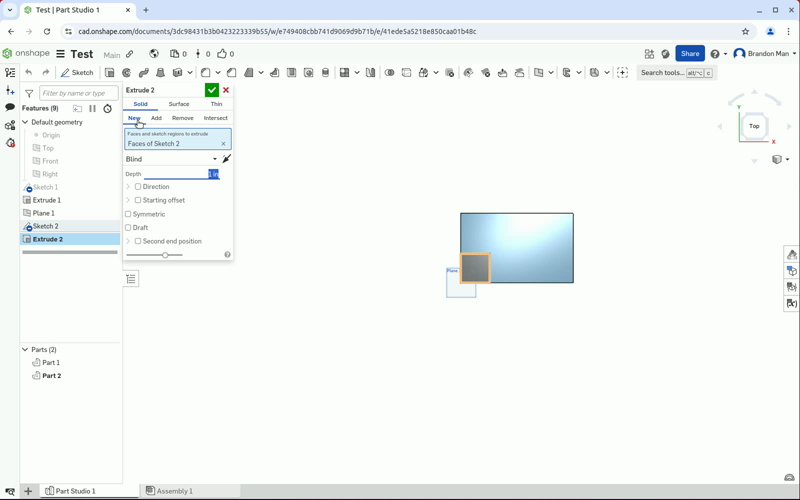
text(2.889)
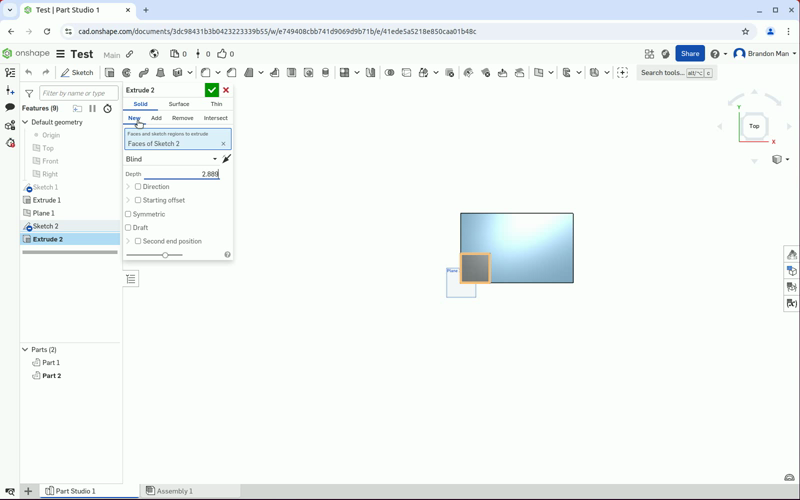
key(enter)
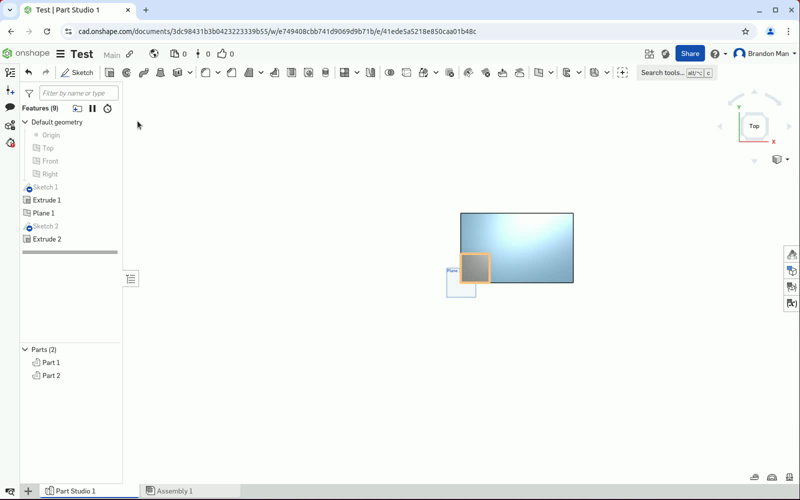
key(shift+h)
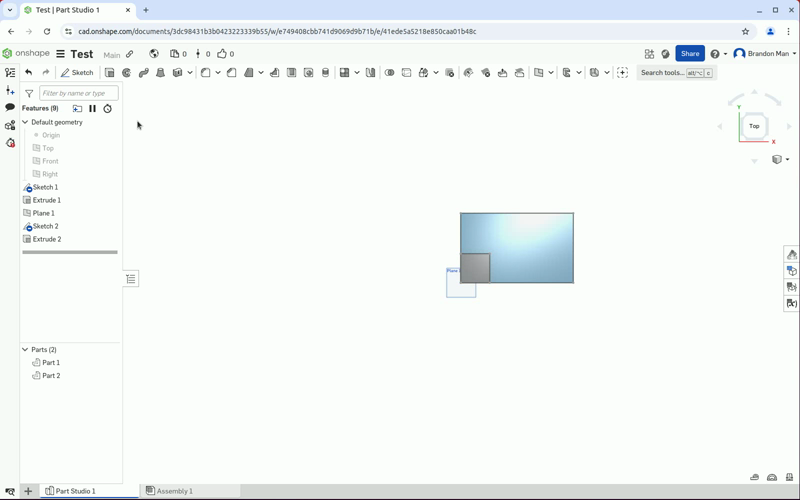
key(shift+h)
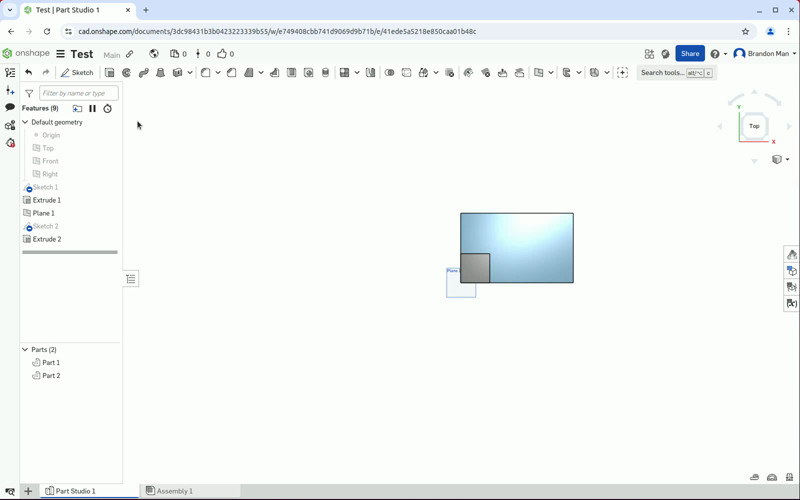
mouse_move(73, 189)
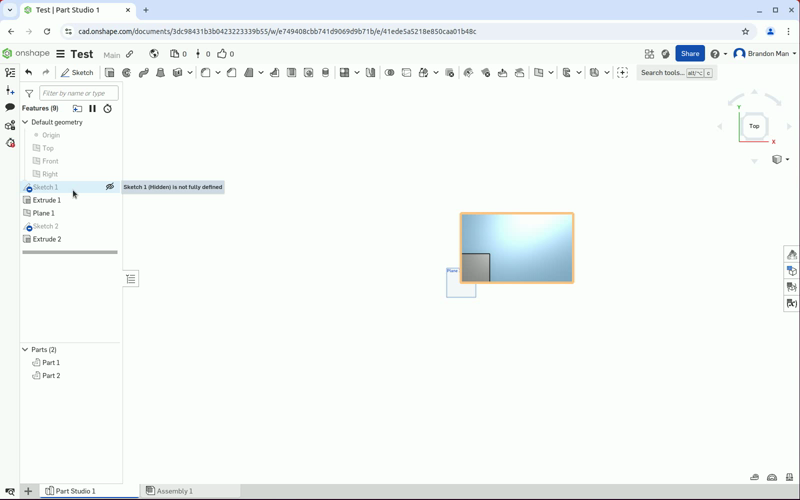
click(73, 189)
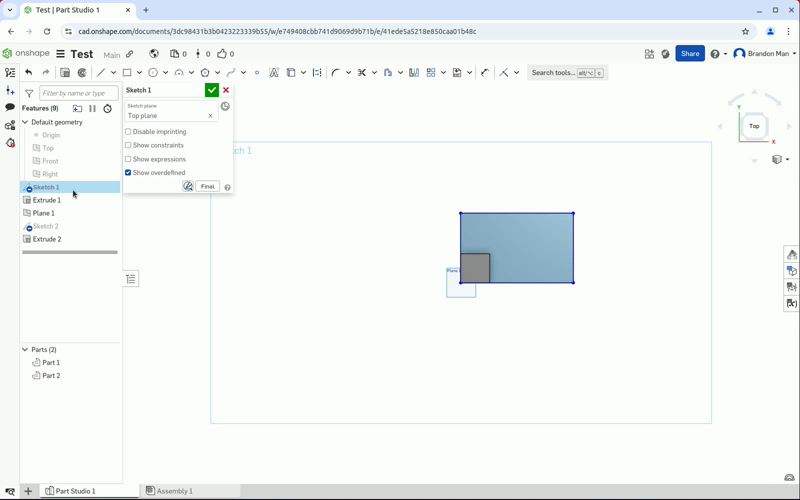
mouse_move(229, 92)
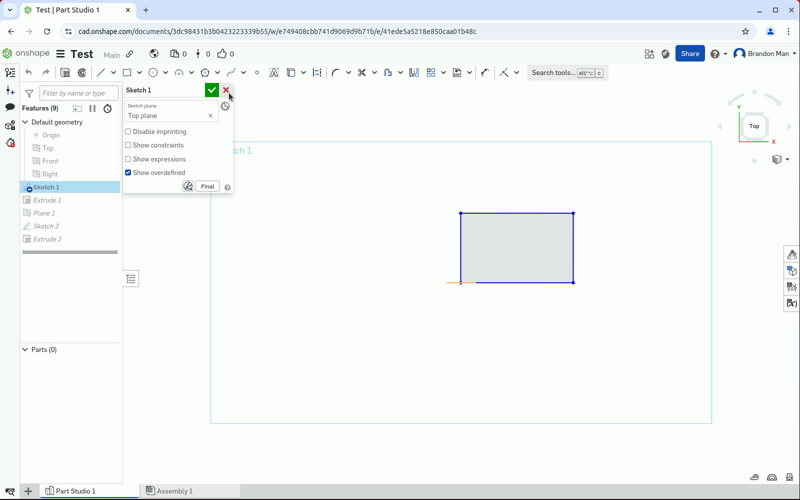
click(229, 92)
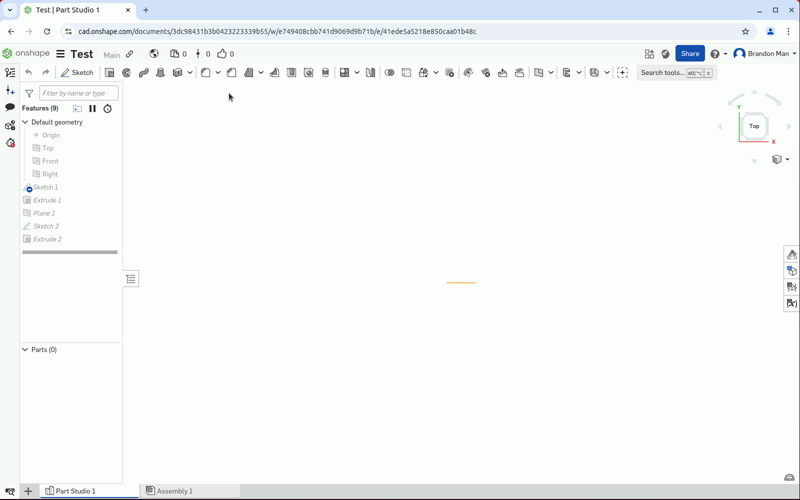
key(shift+s)
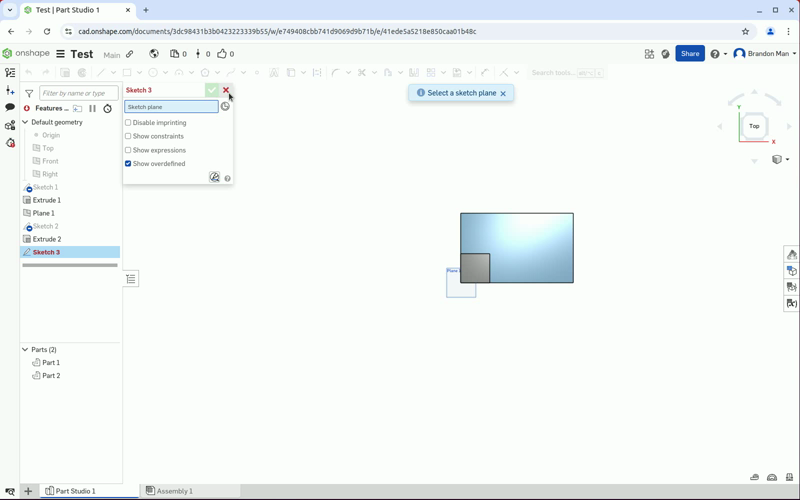
mouse_move(73, 215)
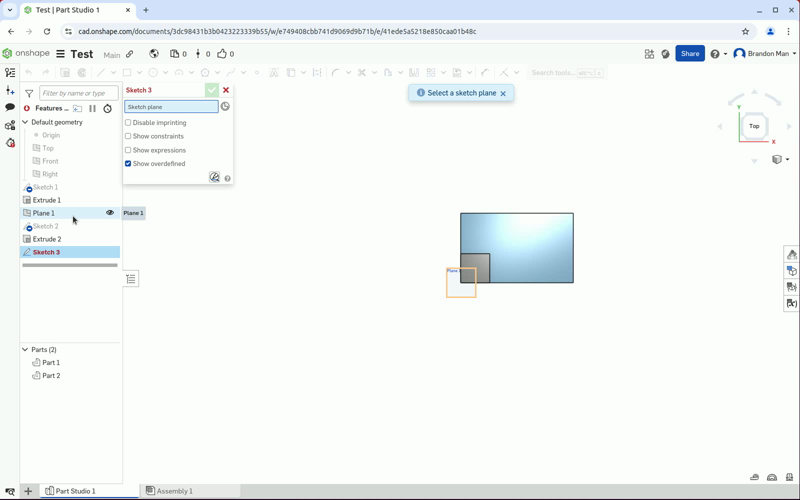
click(73, 215)
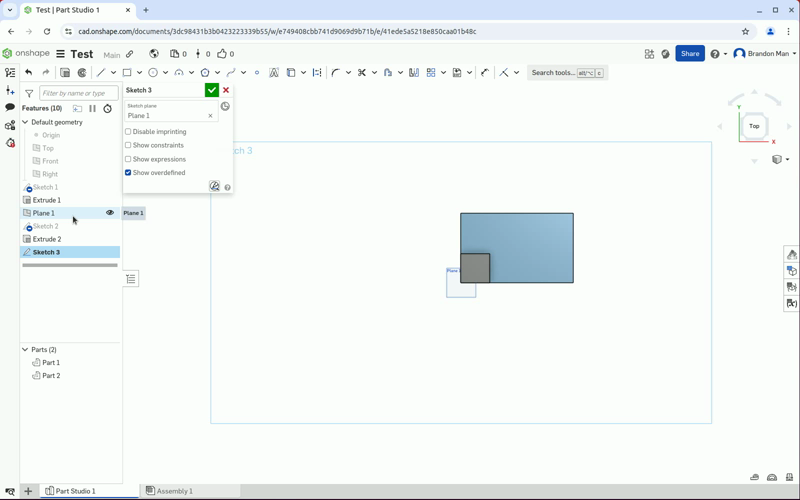
mouse_move(73, 352)
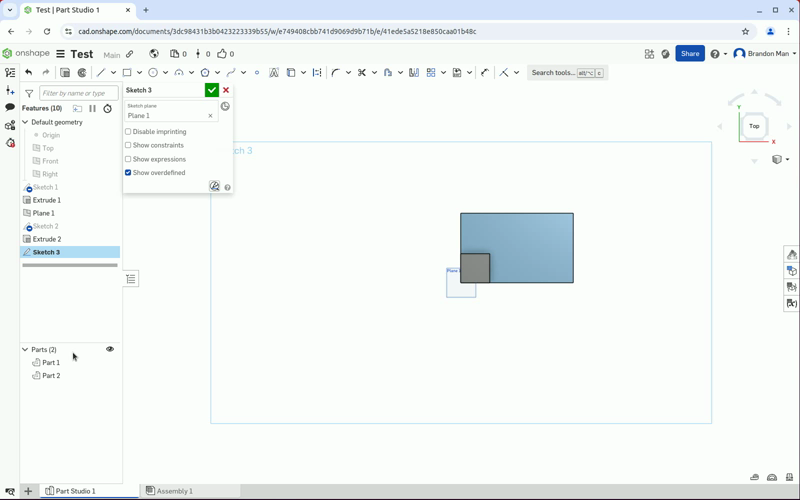
key(y)
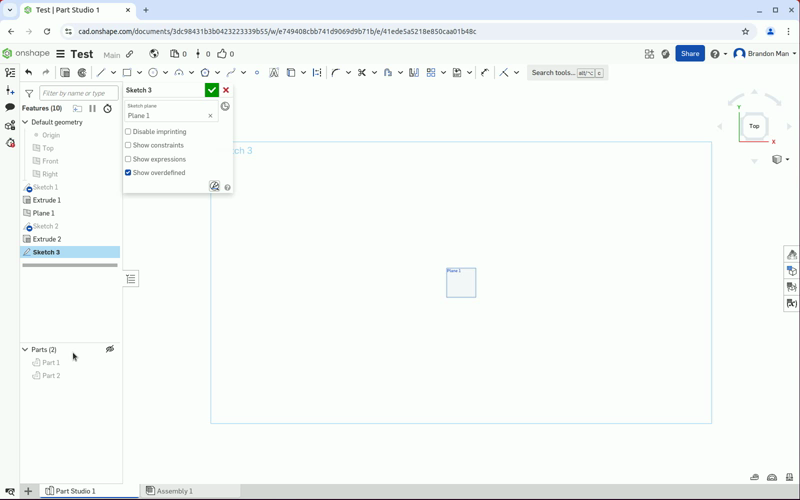
key(l)
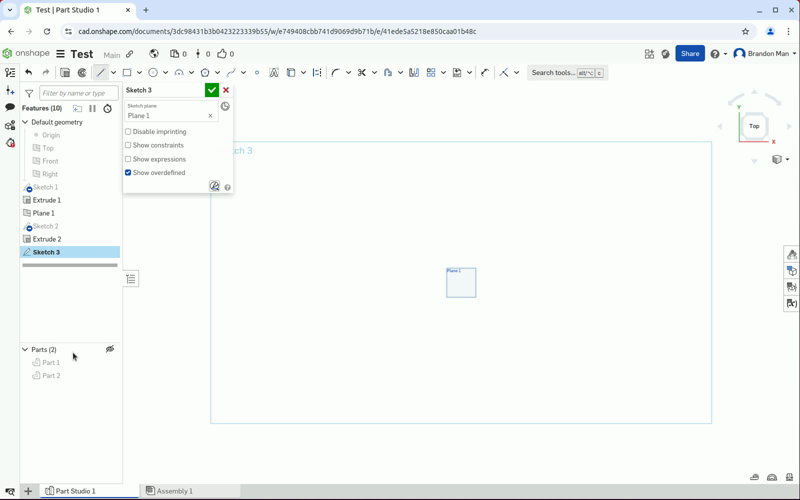
key_down(shift)
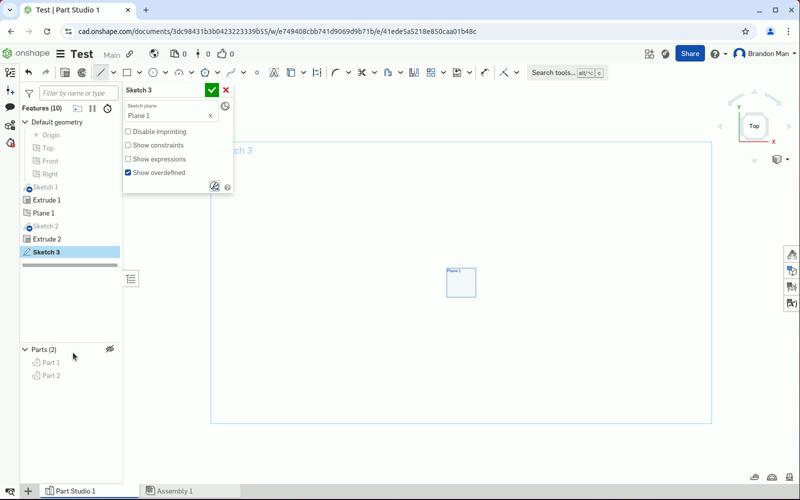
mouse_move(545, 240)
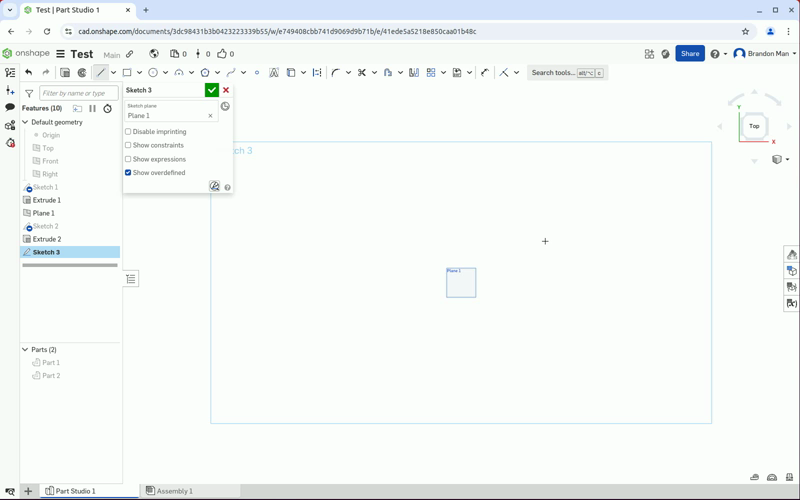
click(545, 240)
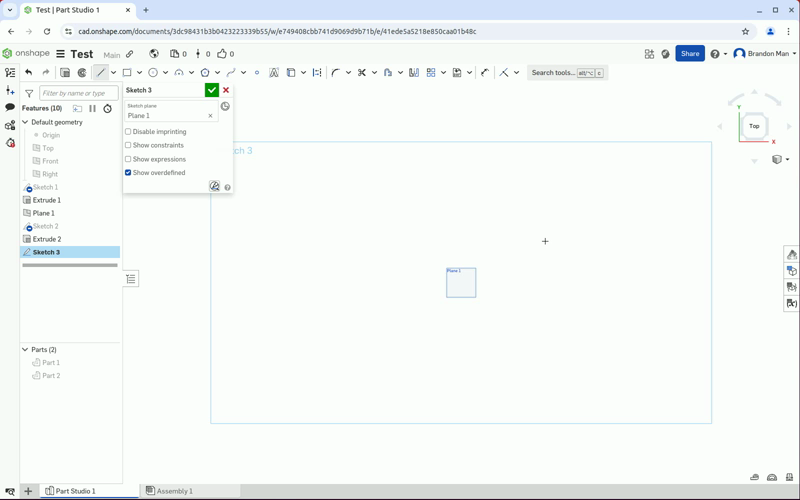
key_up(shift)
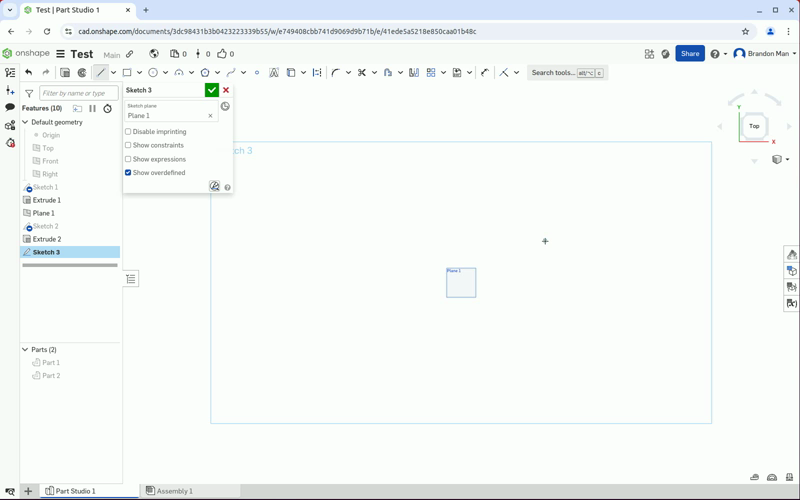
key_down(shift)
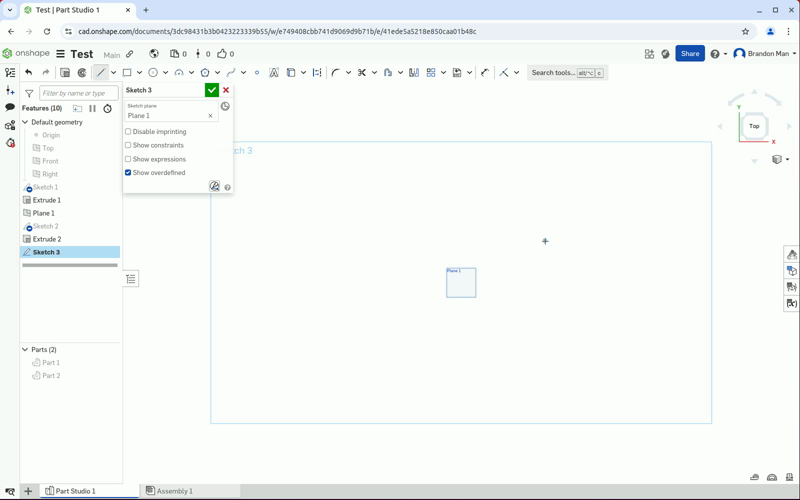
mouse_move(575, 240)
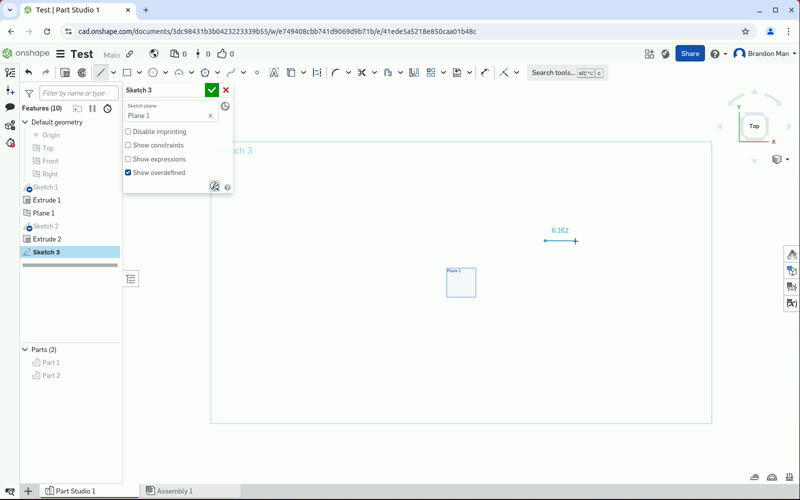
mouse_move(574, 240)
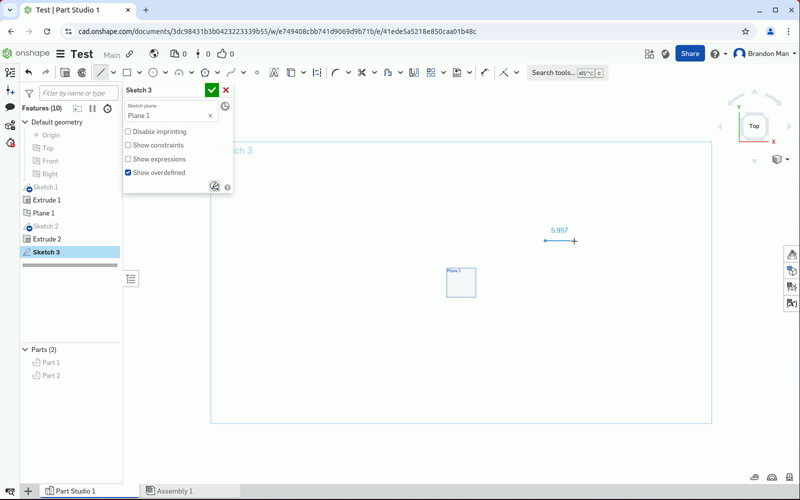
click(574, 240)
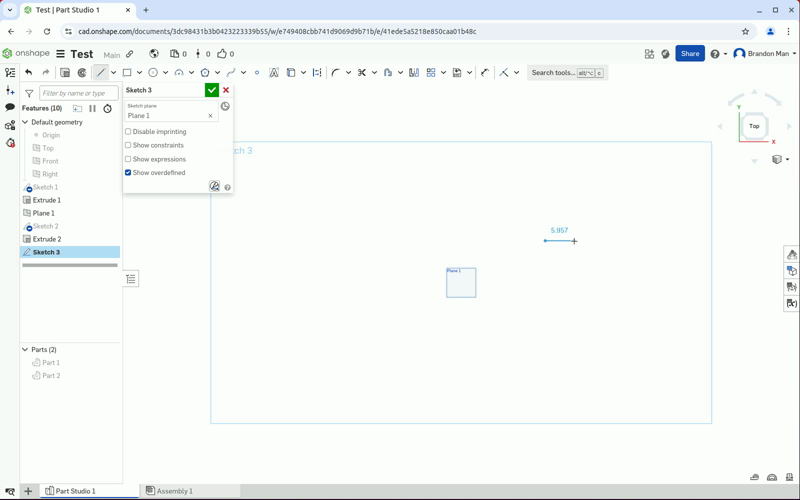
key_up(shift)
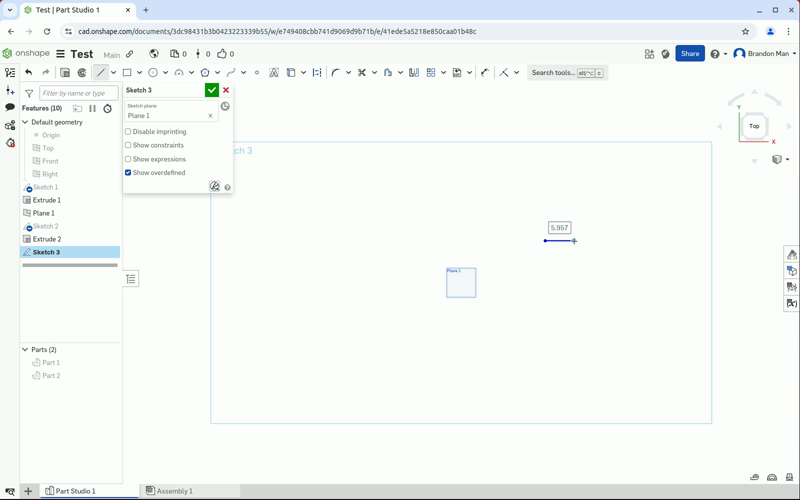
key_down(shift)
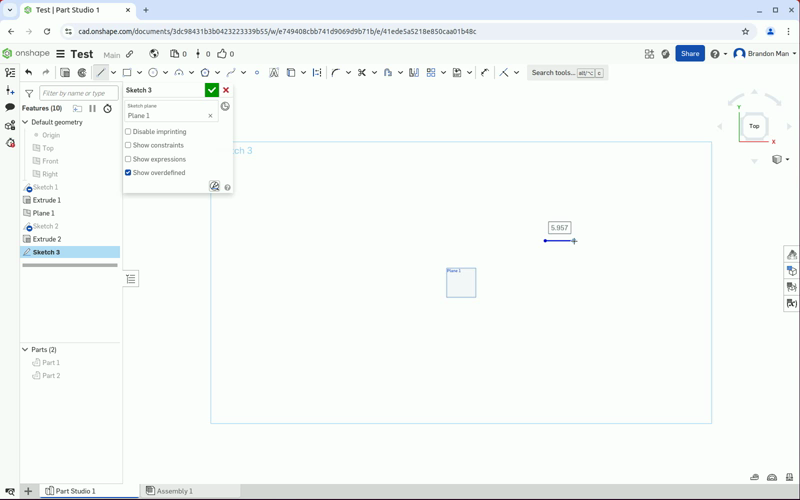
mouse_move(589, 240)
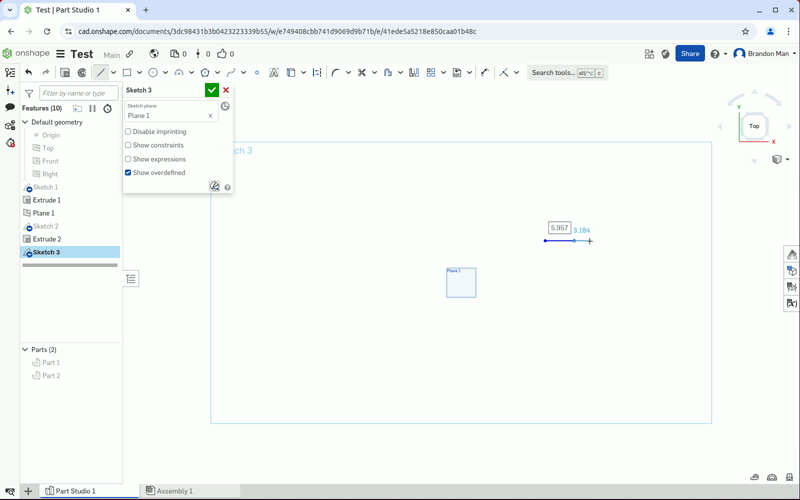
mouse_move(574, 211)
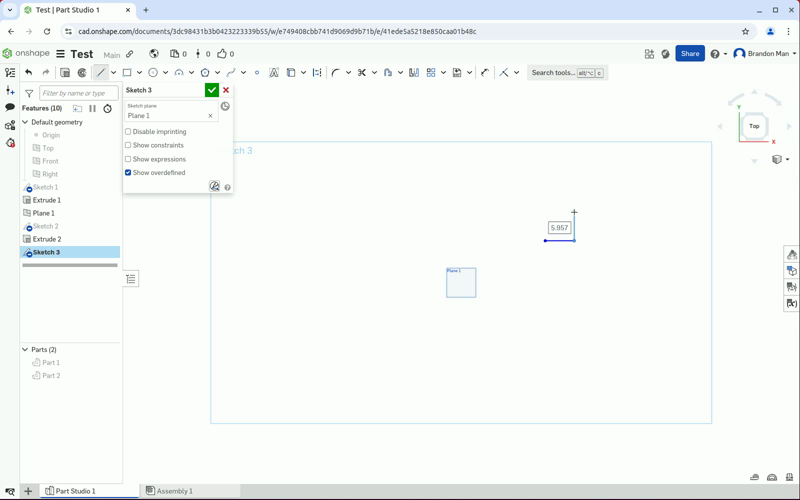
click(574, 211)
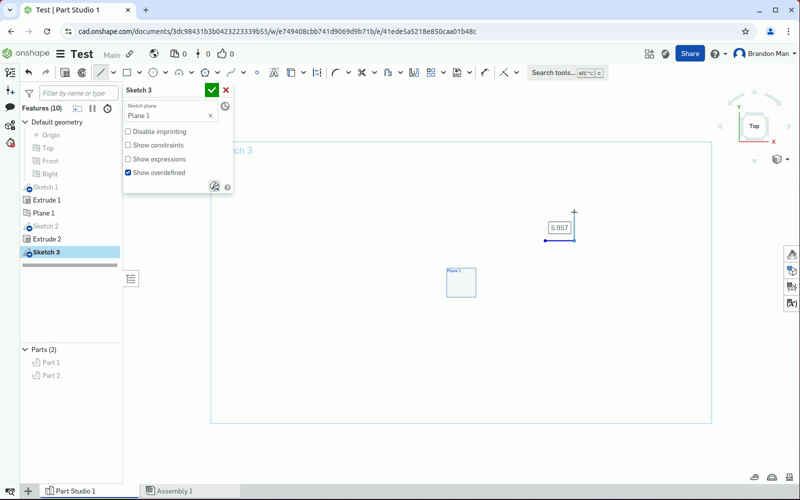
key_up(shift)
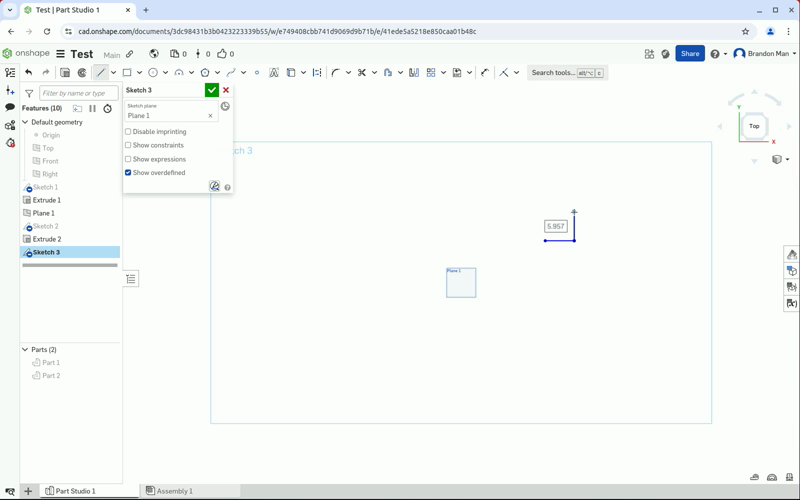
key_down(shift)
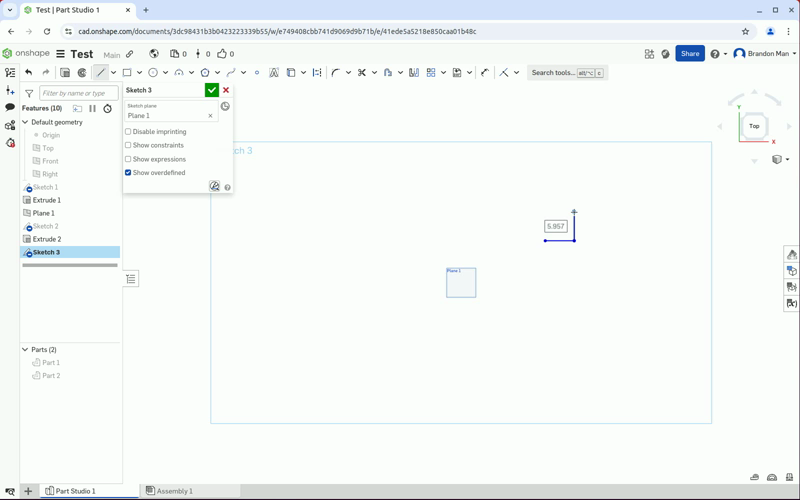
mouse_move(589, 211)
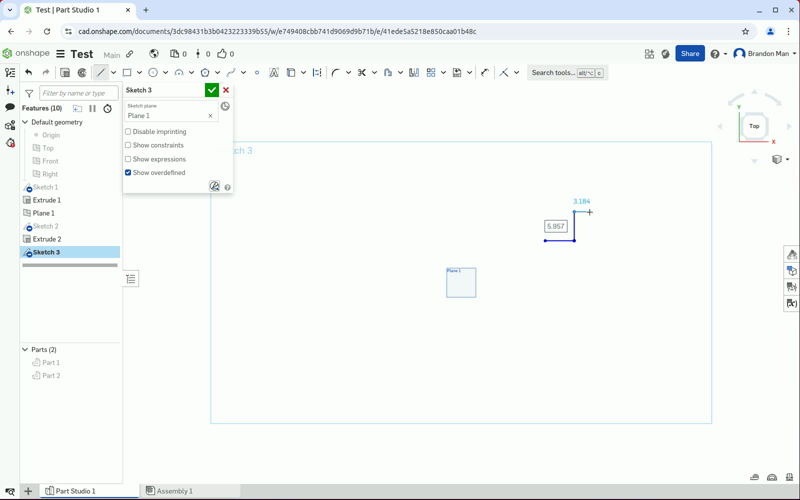
mouse_move(545, 211)
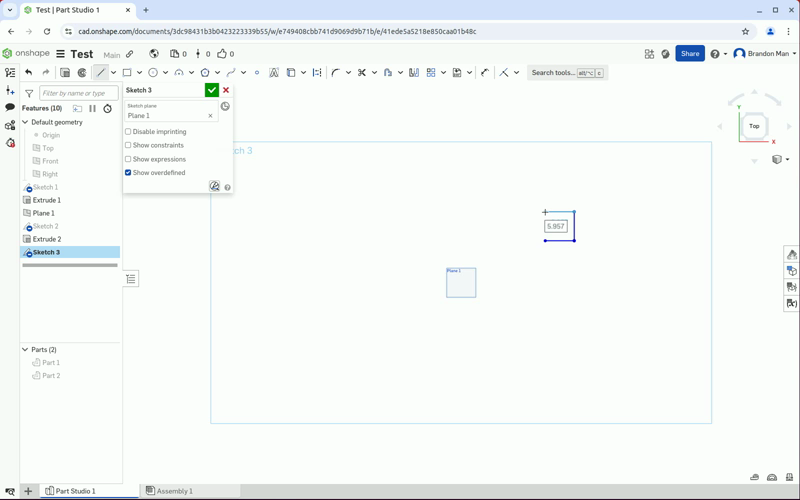
click(545, 211)
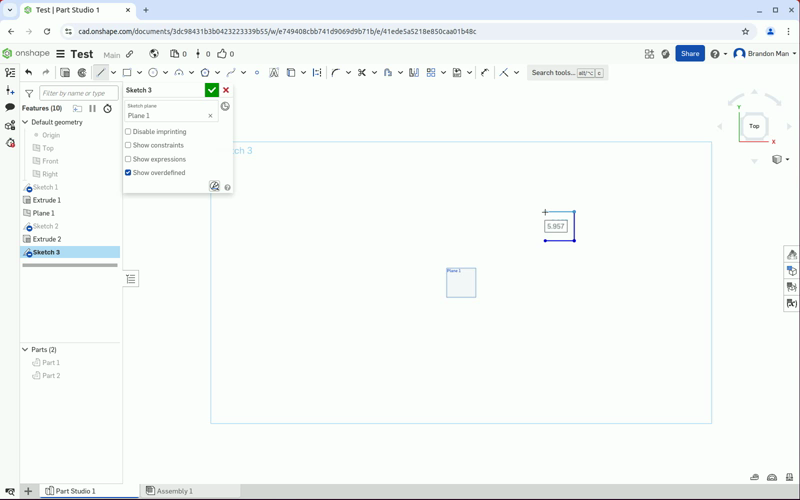
key_up(shift)
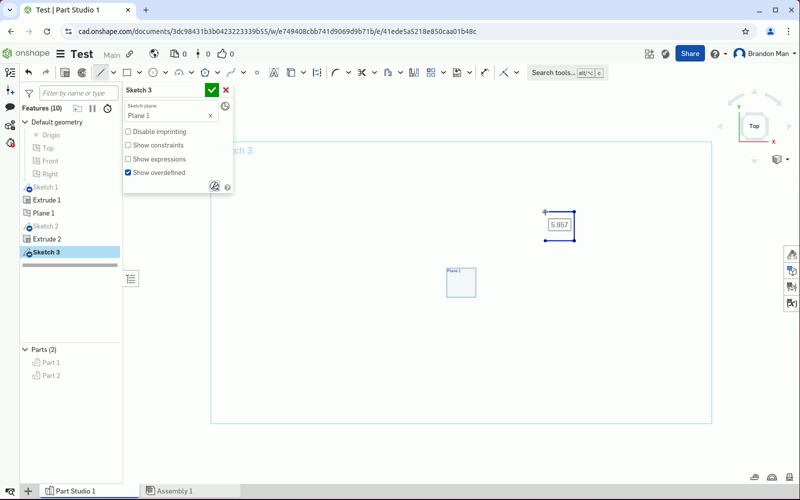
mouse_move(575, 211)
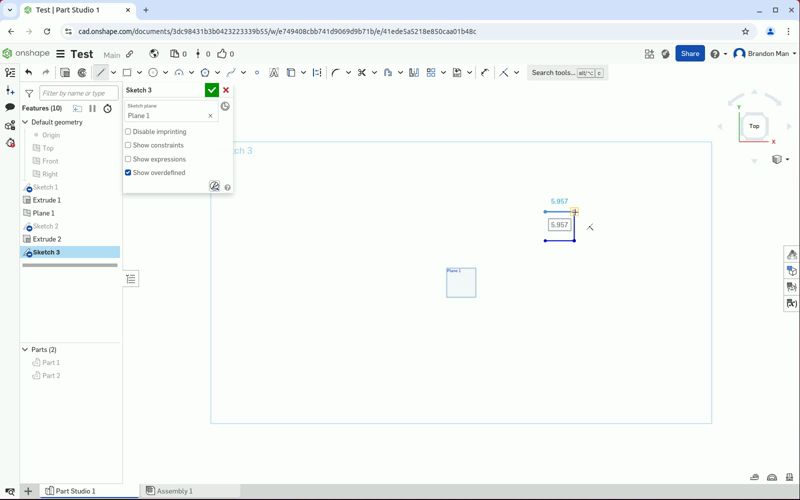
key_down(shift)
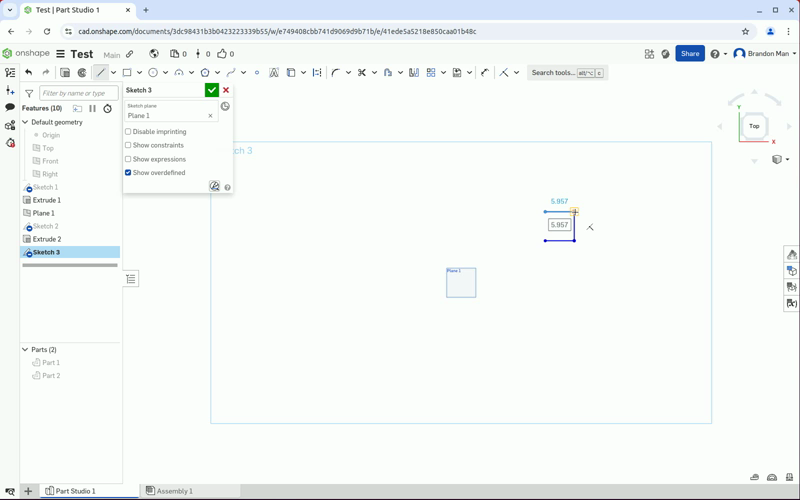
mouse_move(545, 240)
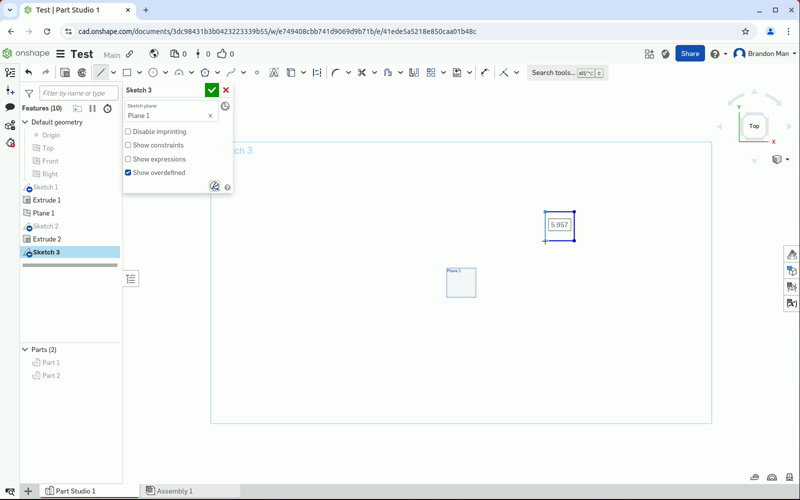
key_up(shift)
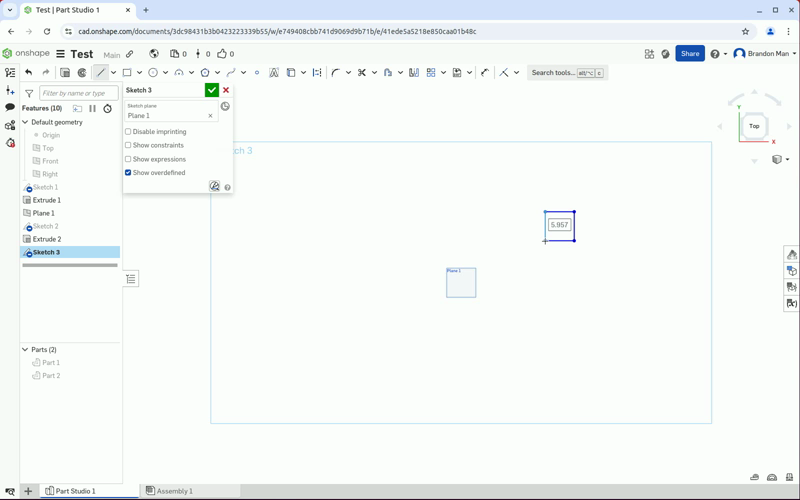
click(545, 240)
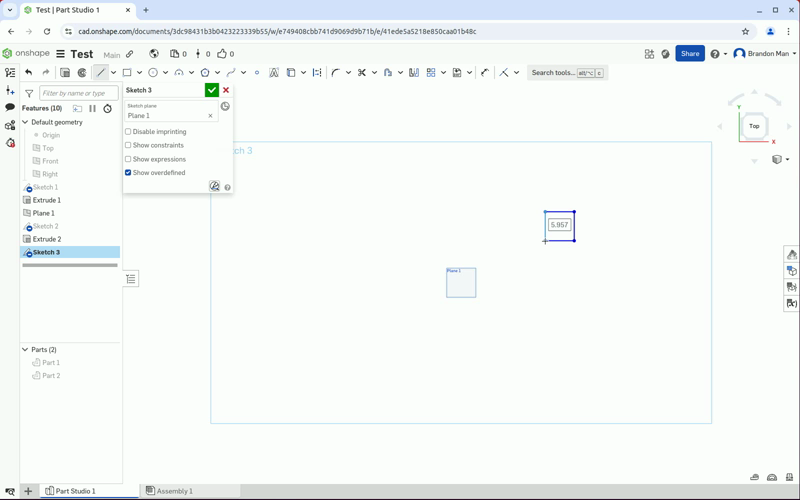
key(esc)
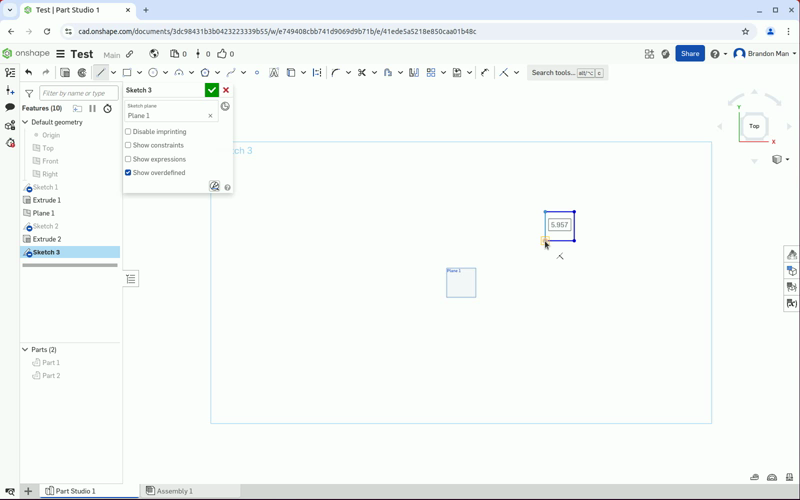
mouse_move(552, 220)
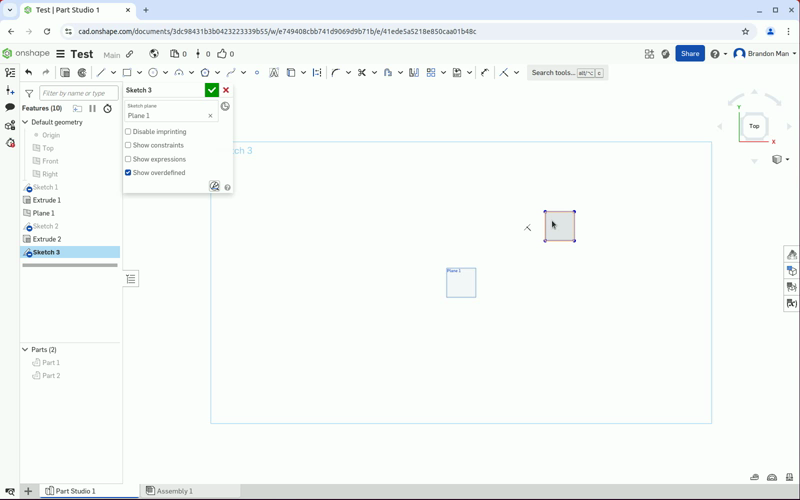
scroll(6)
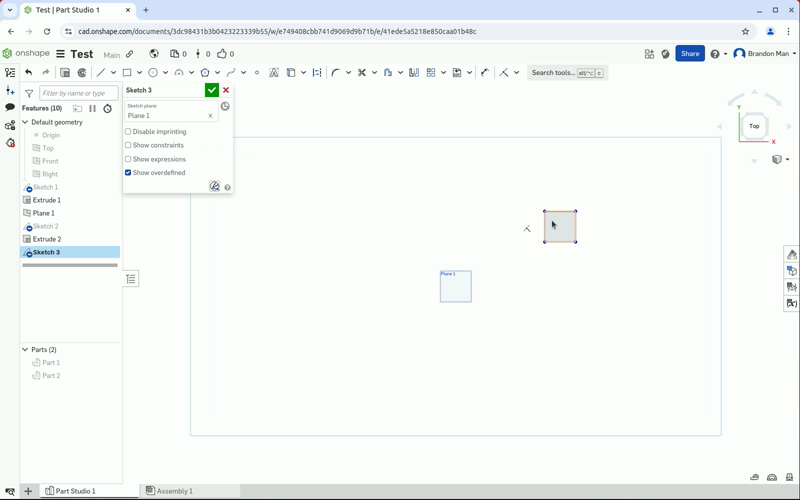
scroll(6)
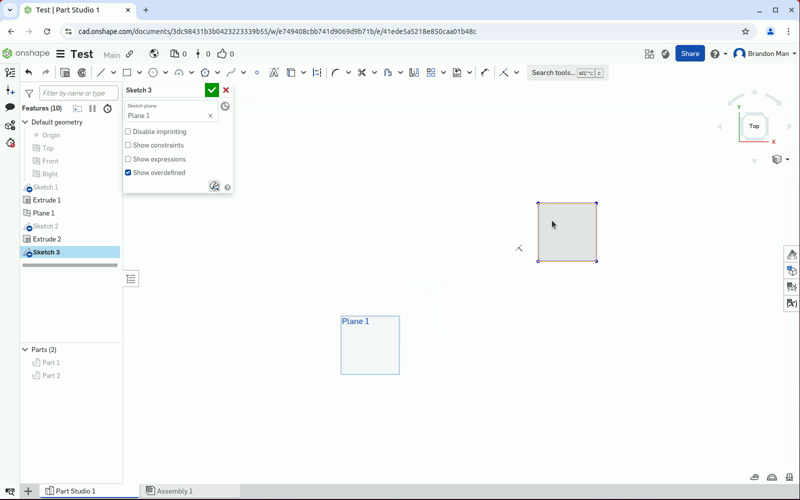
scroll(6)
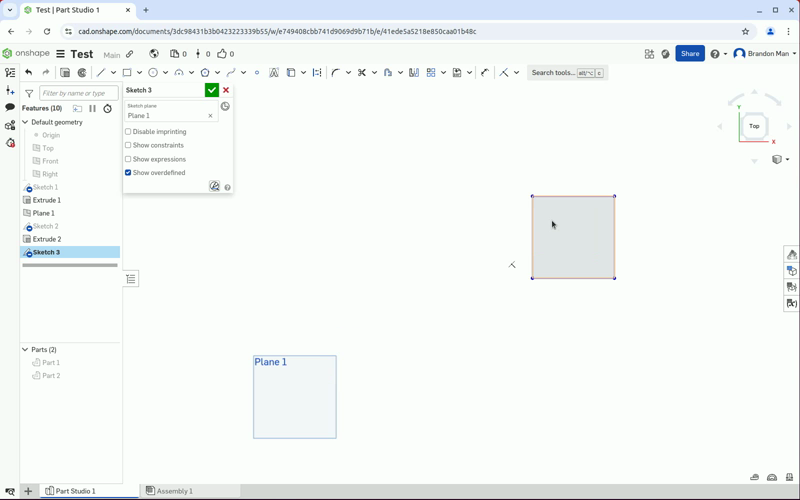
scroll(6)
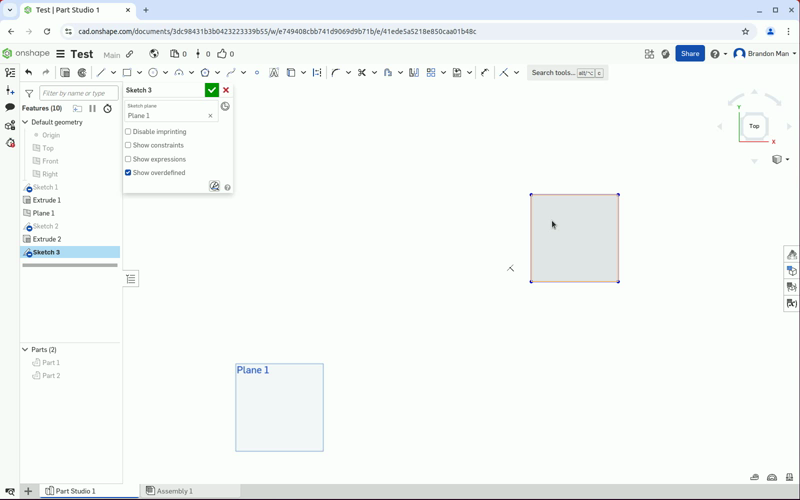
scroll(6)
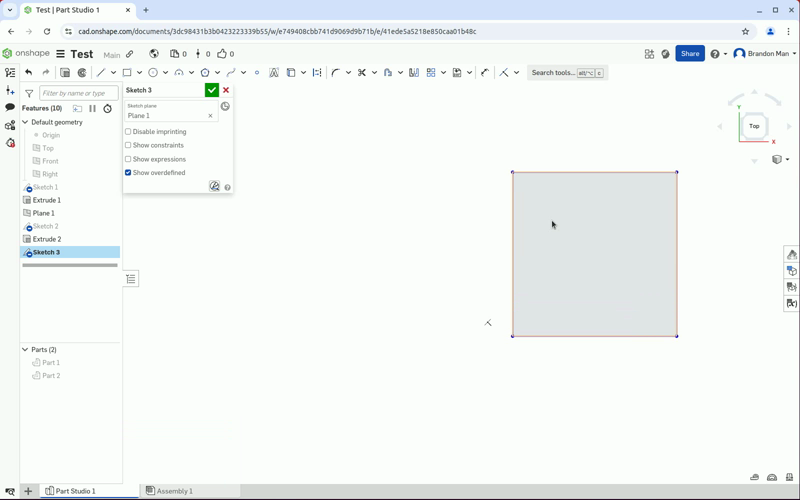
scroll(6)
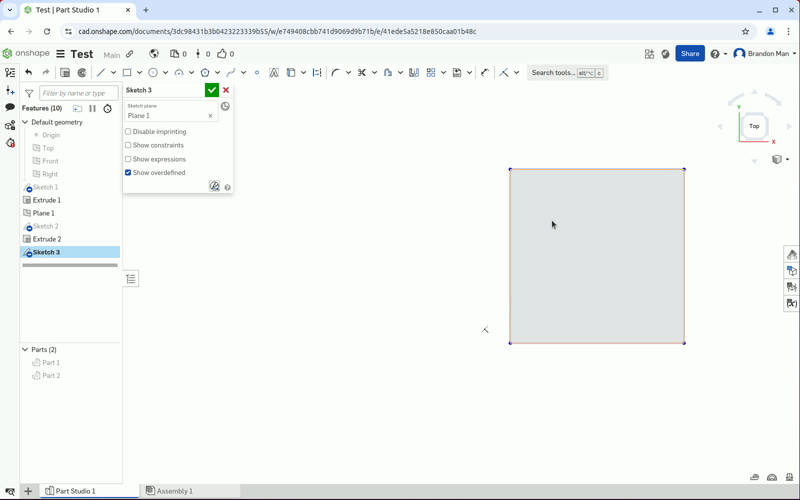
scroll(6)
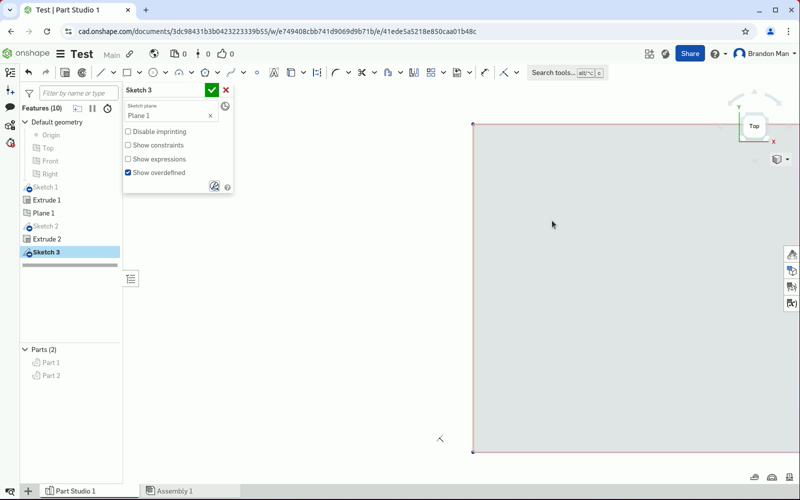
click(552, 220)
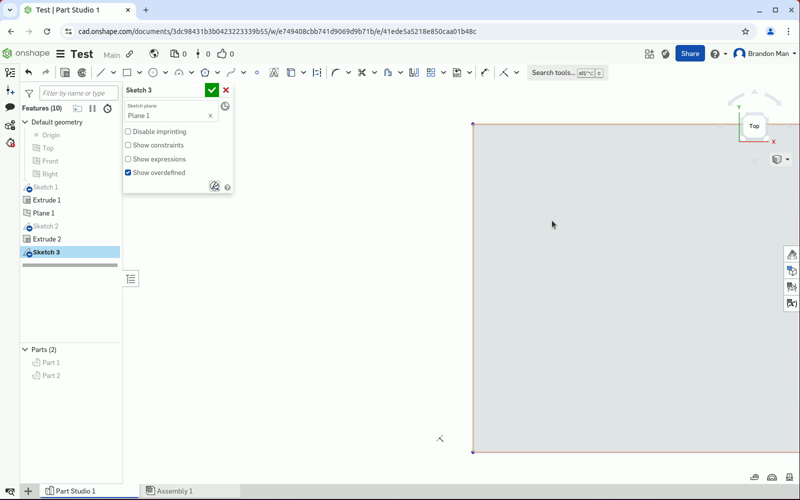
scroll(-6)
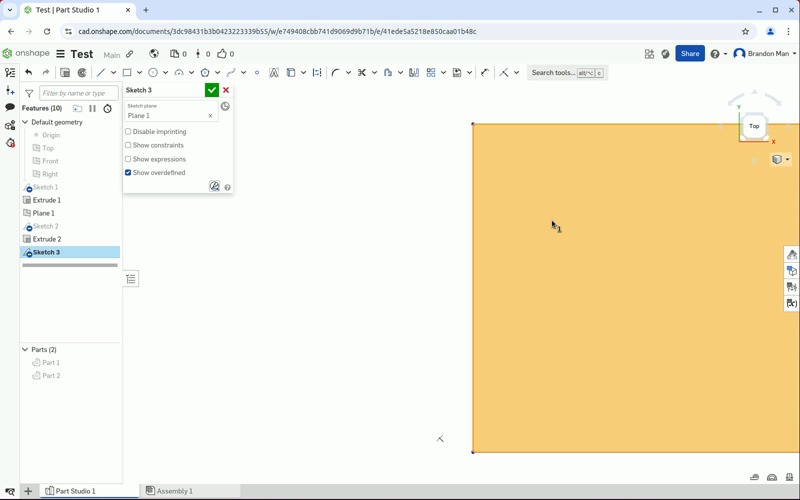
scroll(-6)
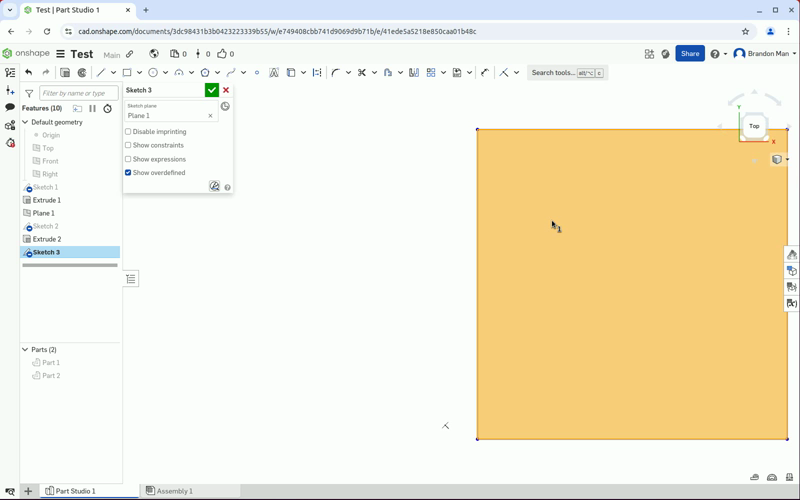
scroll(-6)
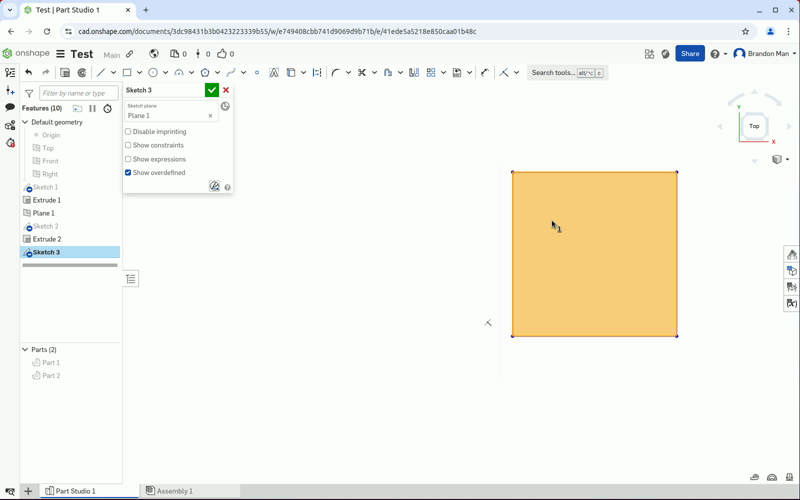
scroll(-6)
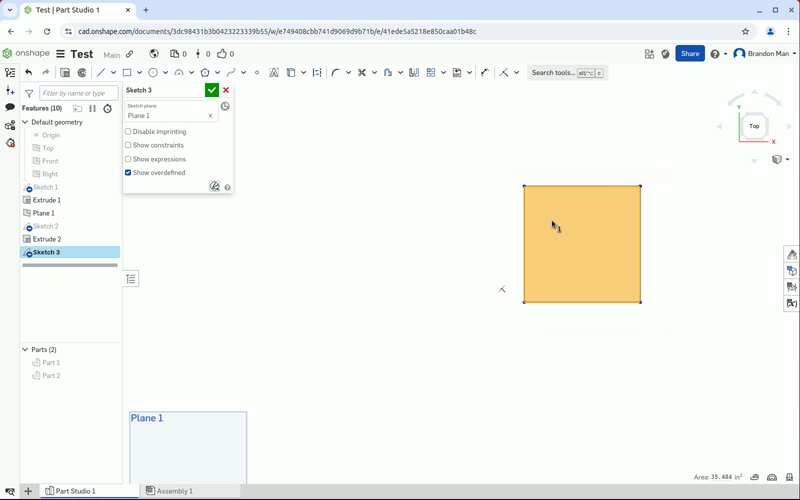
scroll(-6)
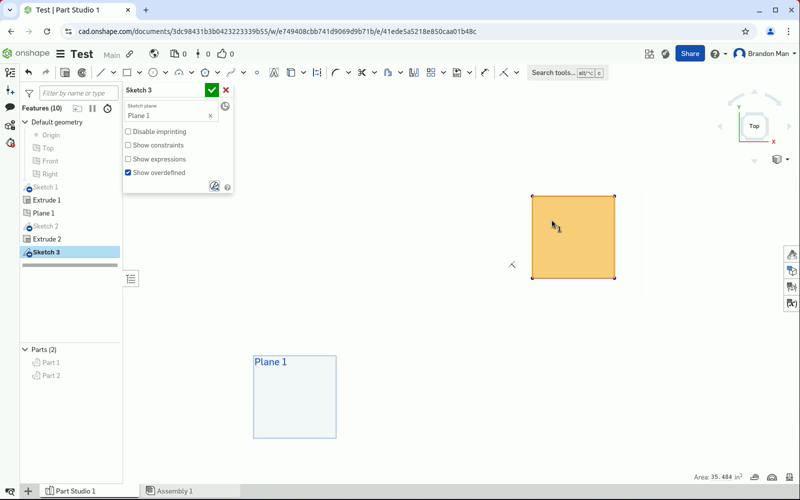
scroll(-6)
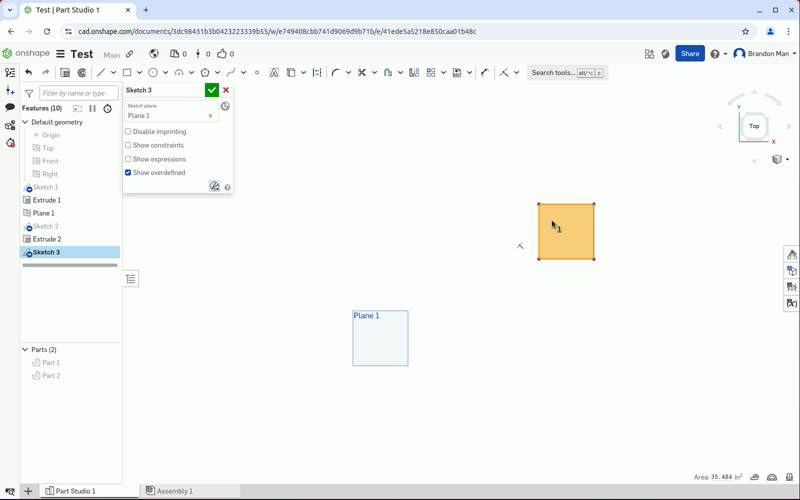
scroll(-6)
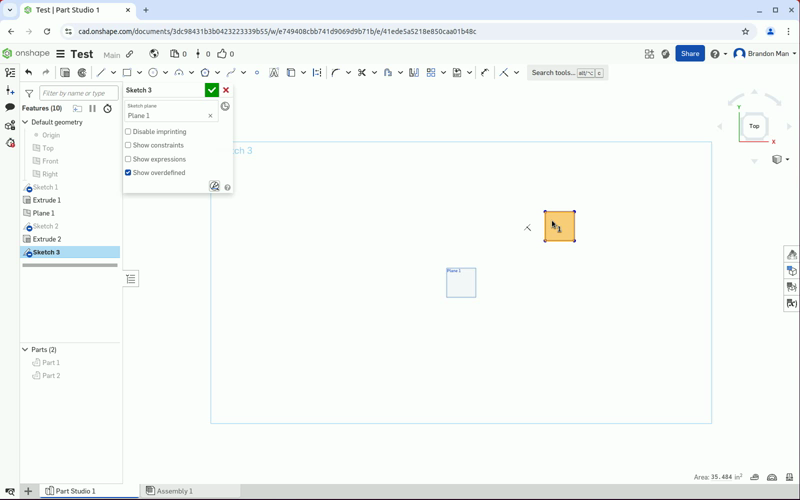
mouse_move(73, 352)
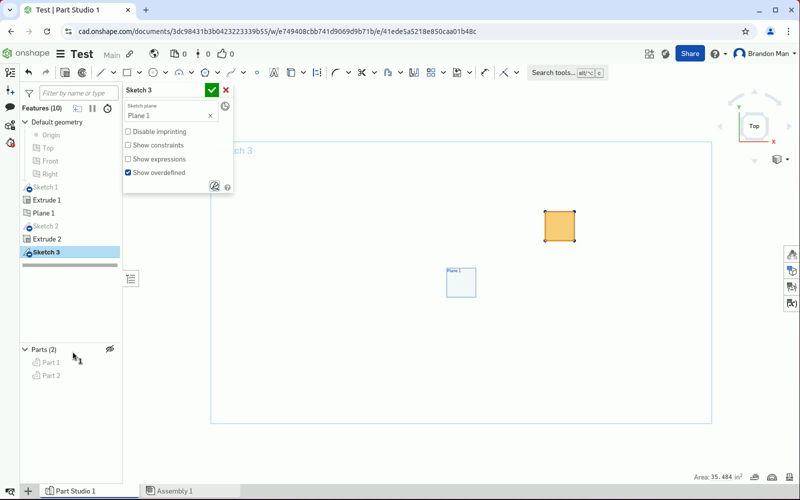
key(shift+y)
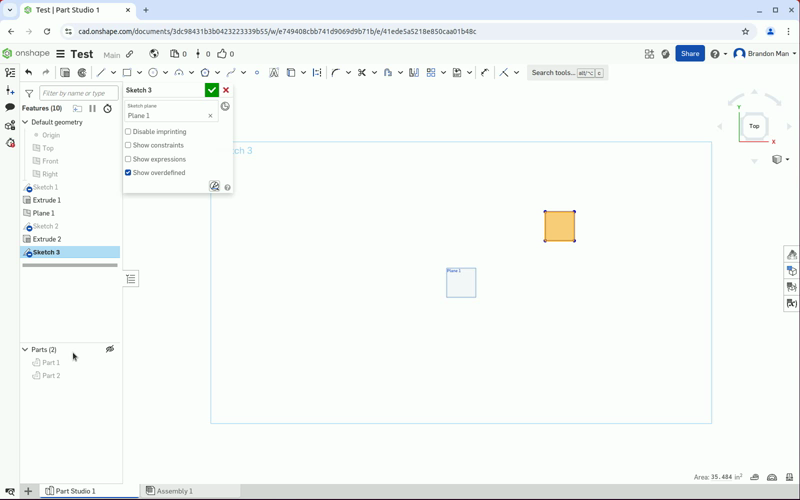
key(shift+e)
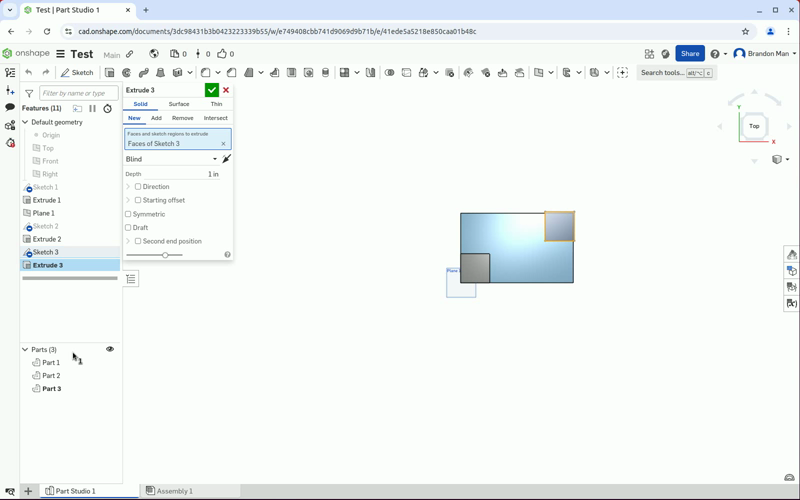
mouse_move(143, 106)
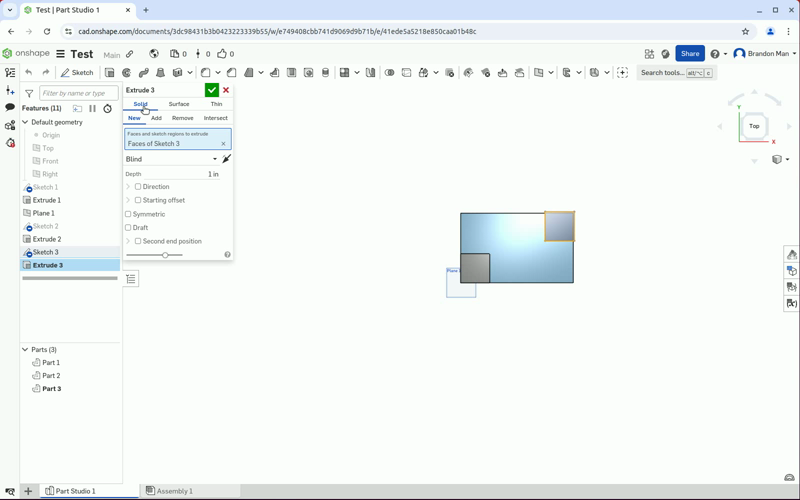
click(143, 106)
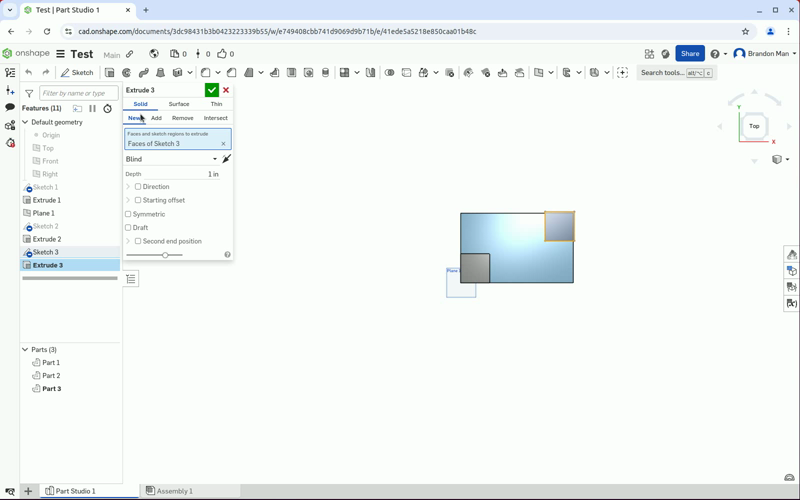
mouse_move(137, 120)
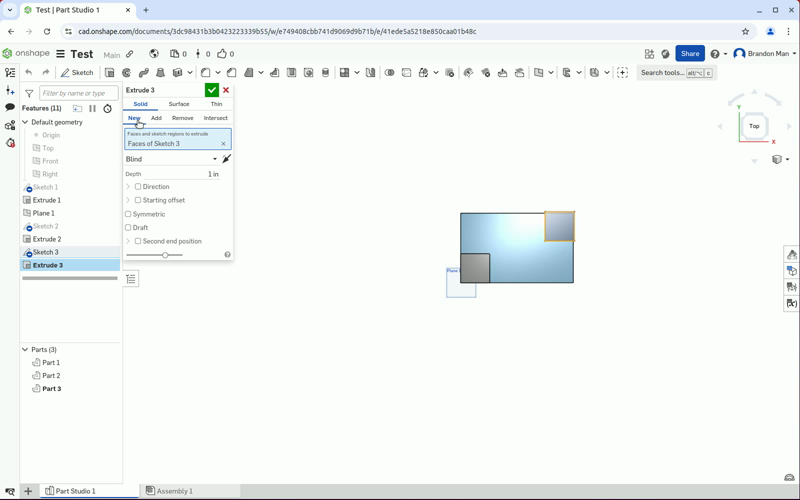
click(137, 120)
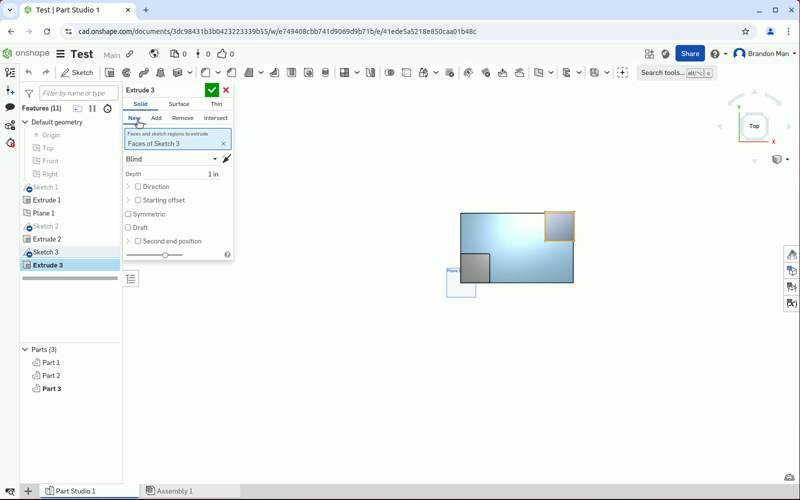
key(tab, 4)
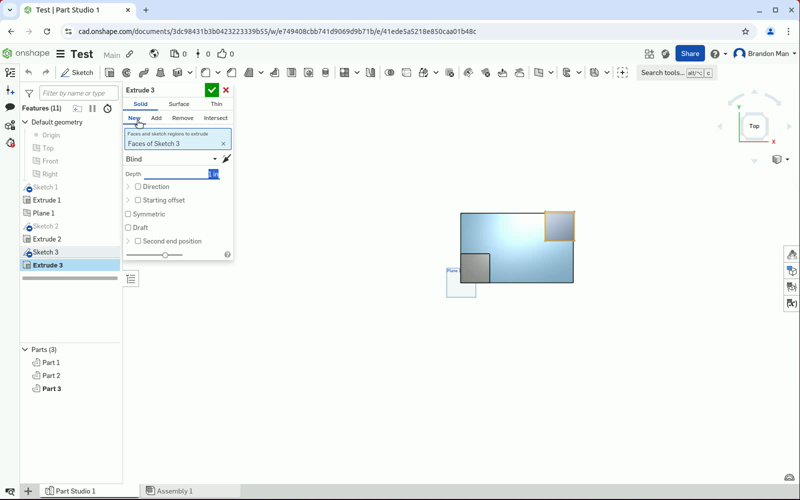
text(2.889)
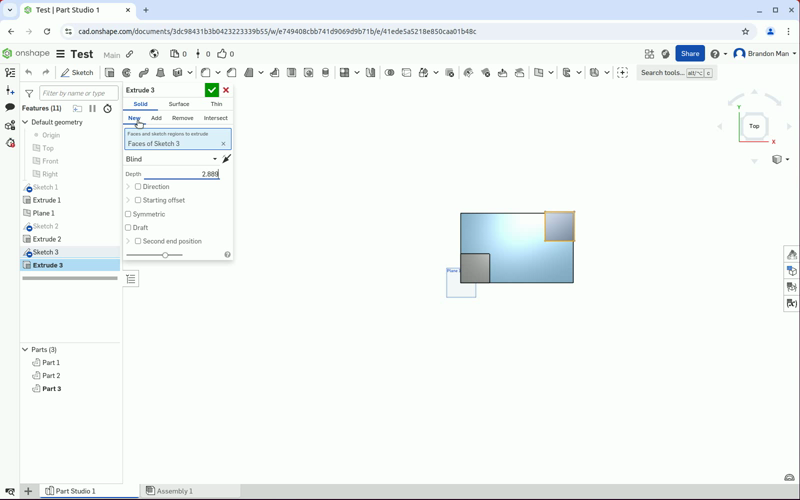
key(enter)
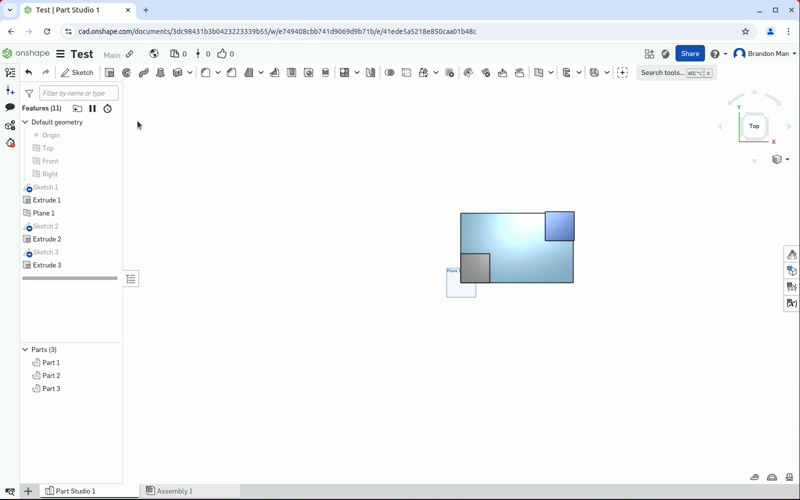
key(shift+h)
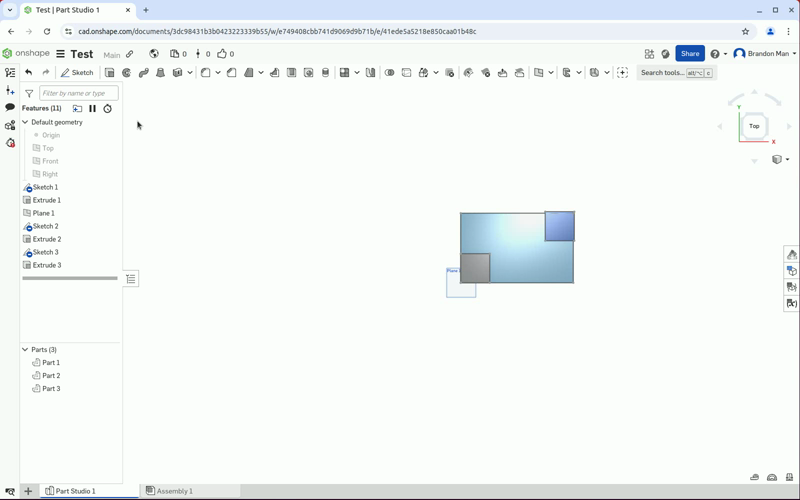
key(shift+h)
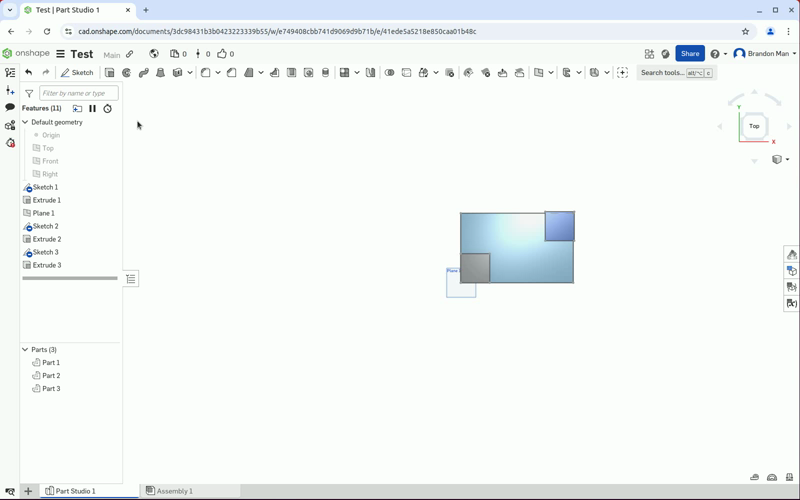
key(shift+7)
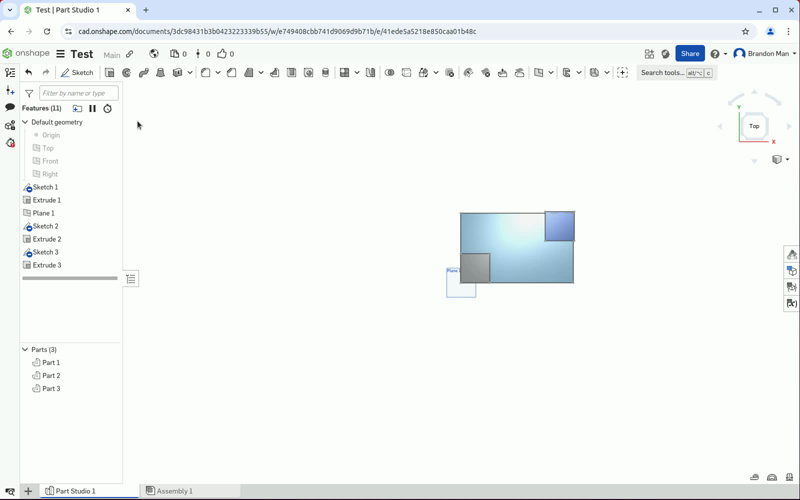
key(up, 3)
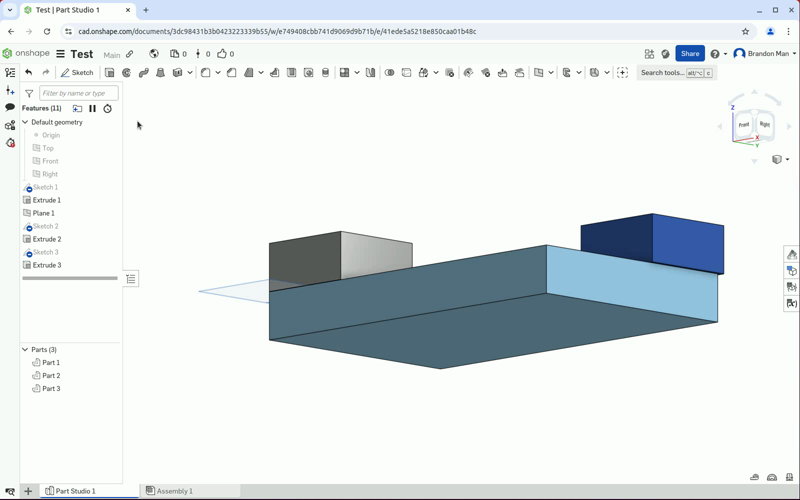
key(left, 3)
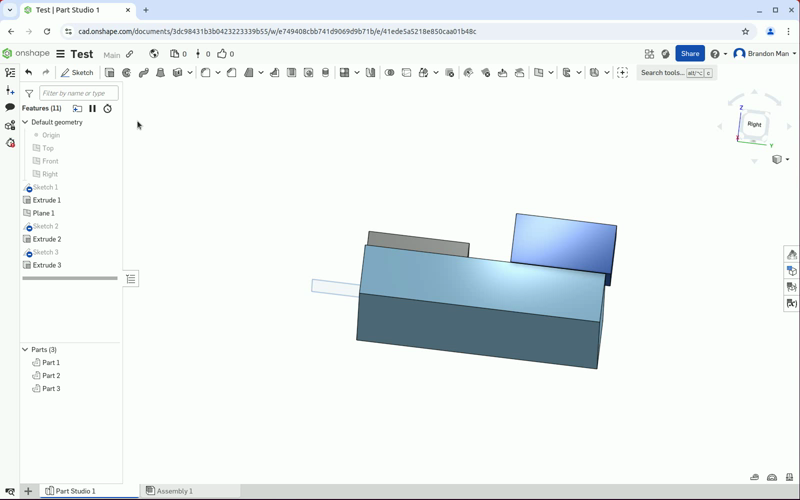
key(right, 3)
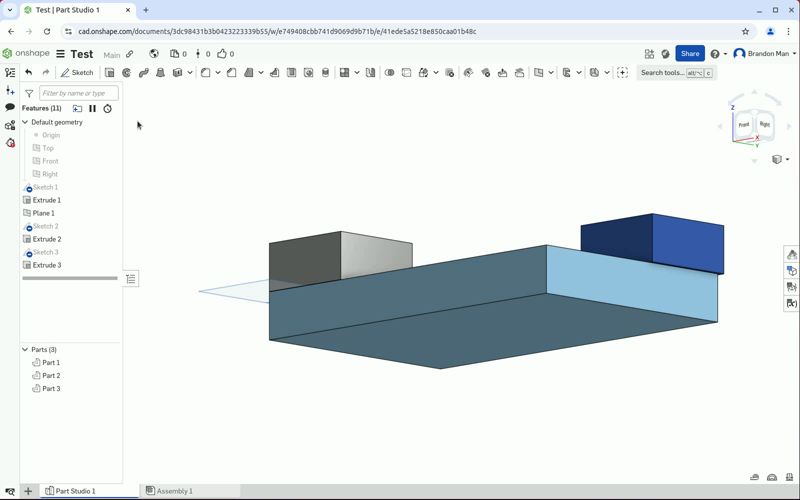
key(down, 3)
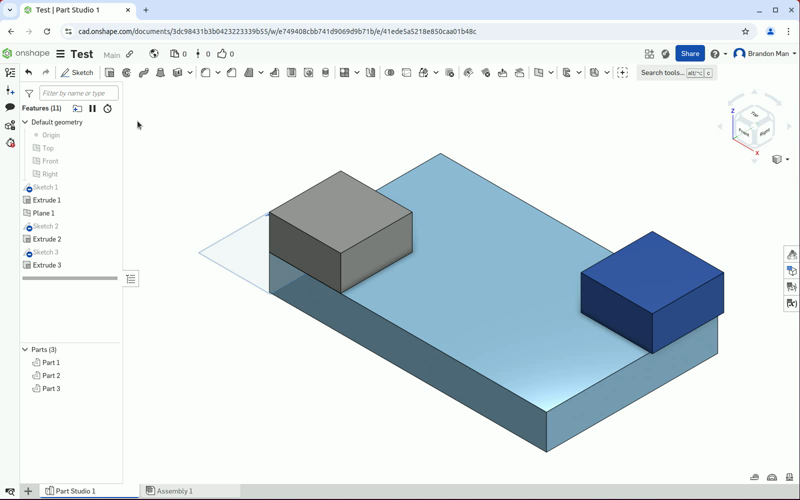
mouse_move(73, 189)
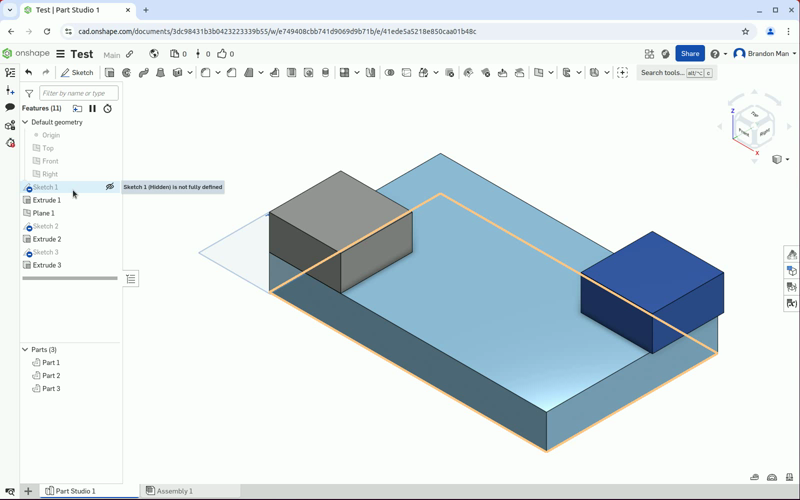
click(73, 189)